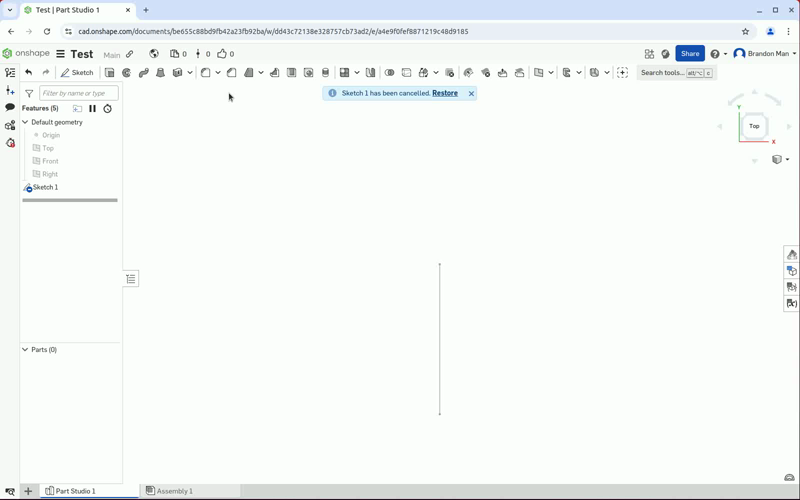
key(shift+h)
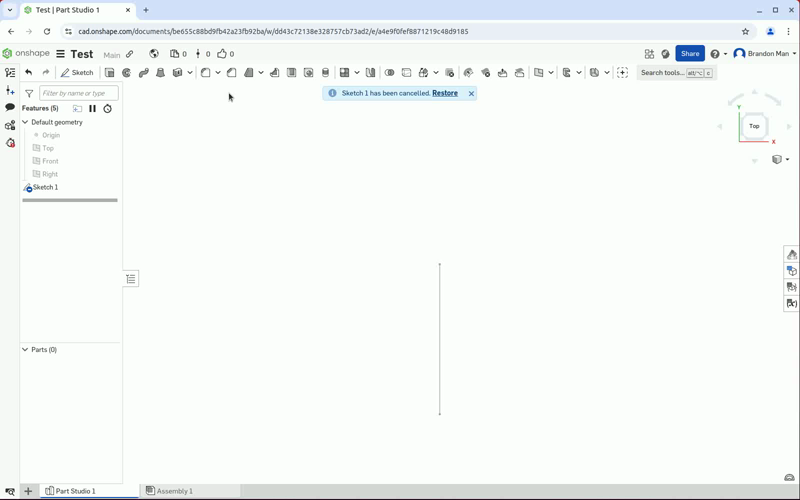
key(shift+s)
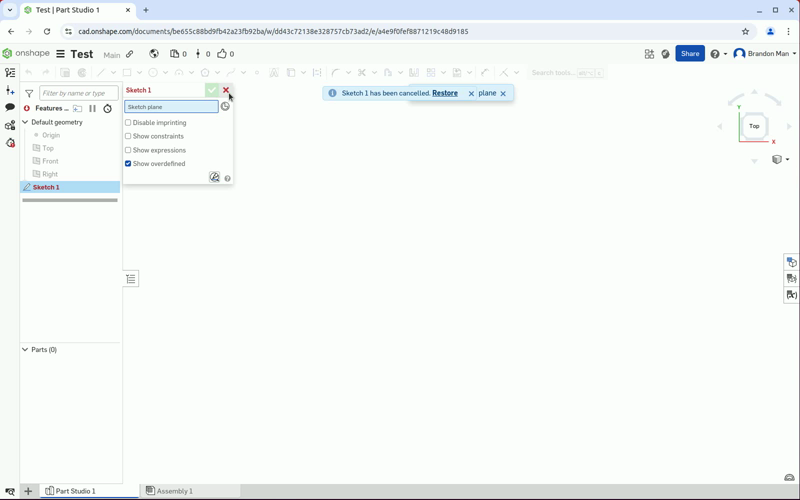
mouse_move(73, 150)
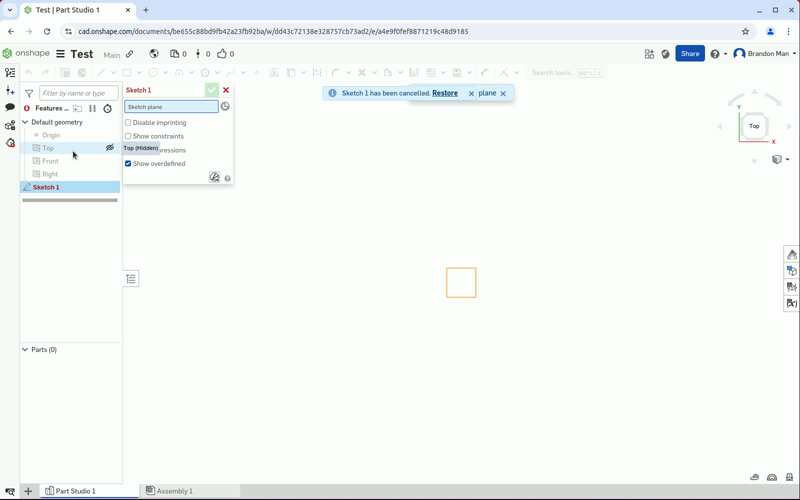
click(73, 150)
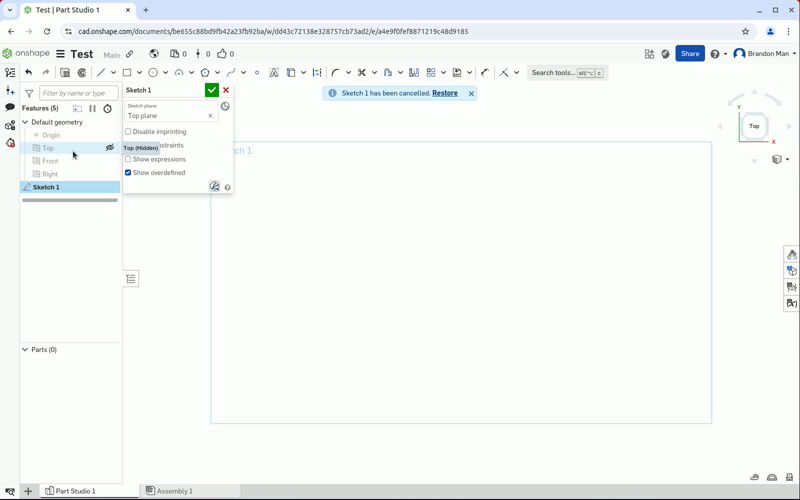
mouse_move(73, 352)
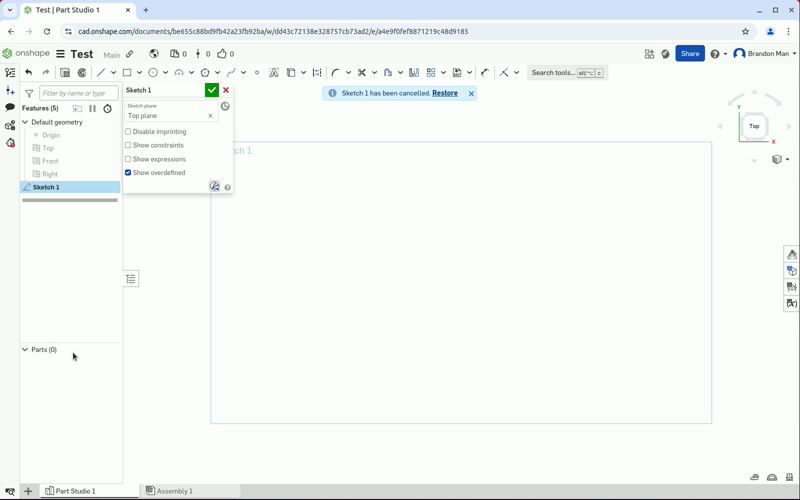
key(y)
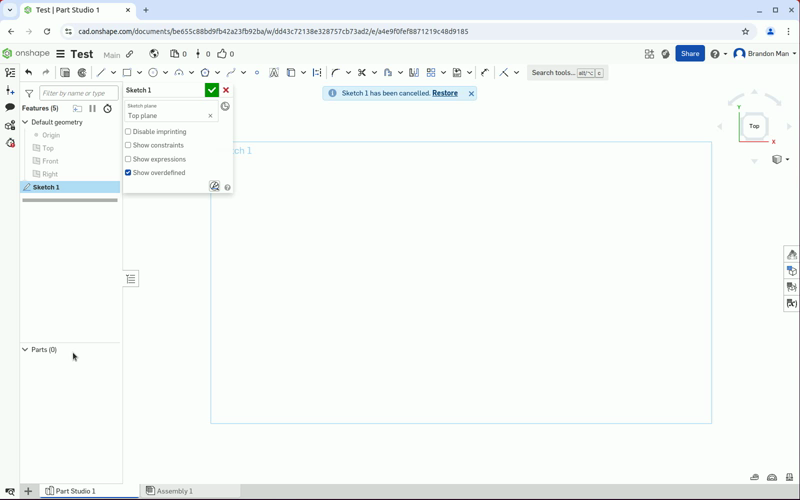
key(l)
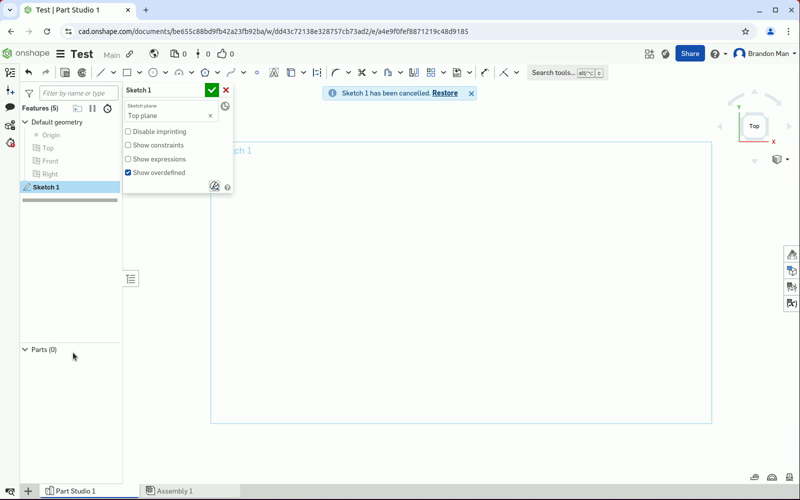
key_down(shift)
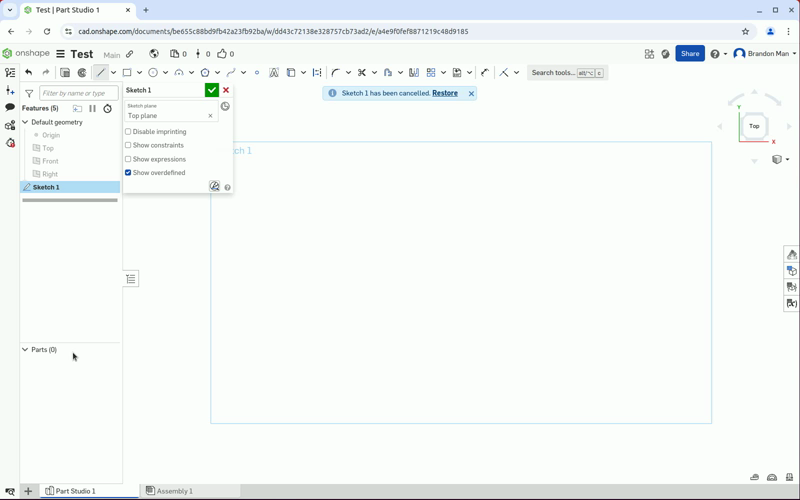
mouse_move(348, 282)
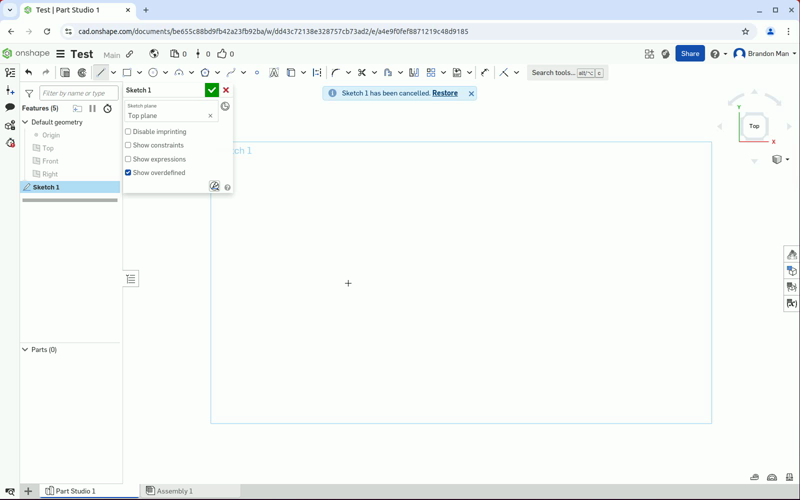
click(348, 282)
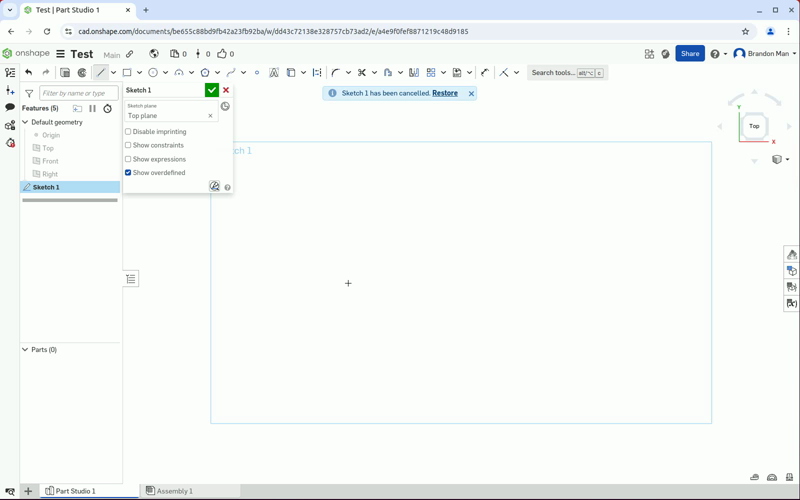
key_up(shift)
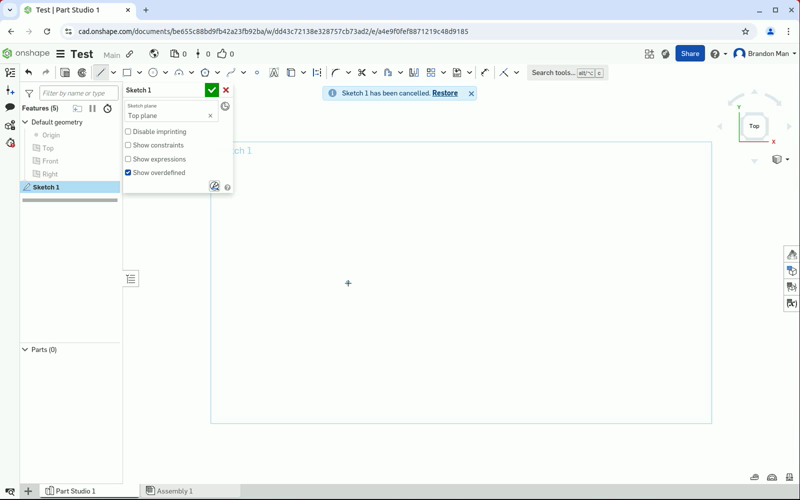
key_down(shift)
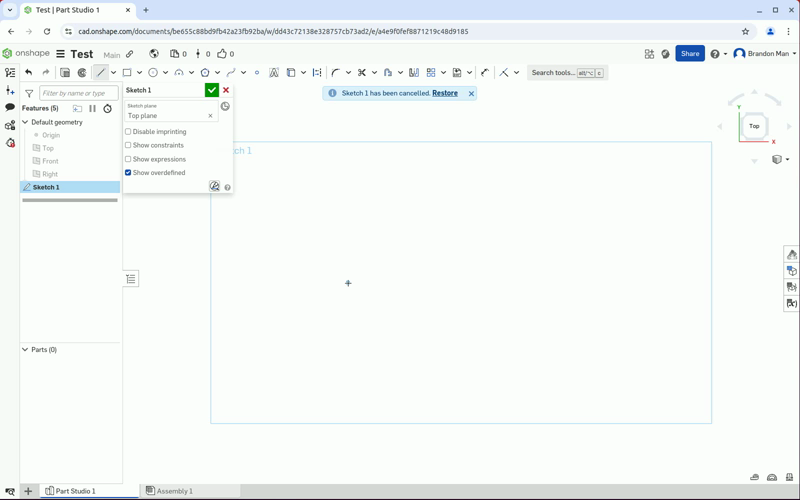
mouse_move(460, 282)
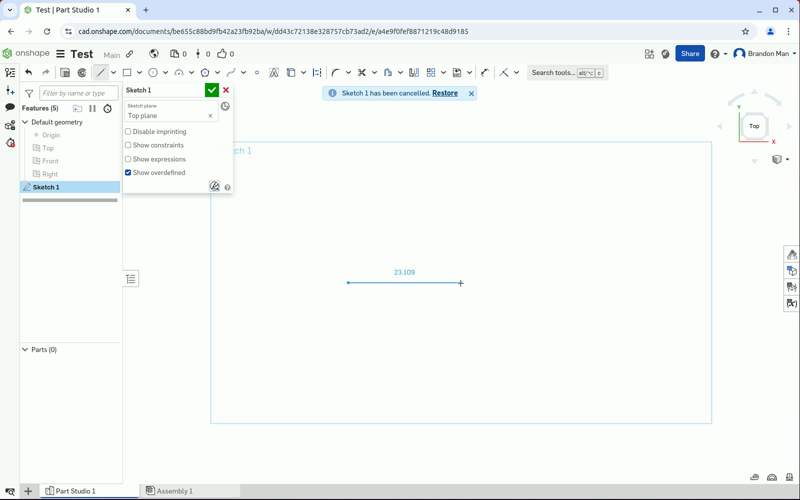
click(460, 282)
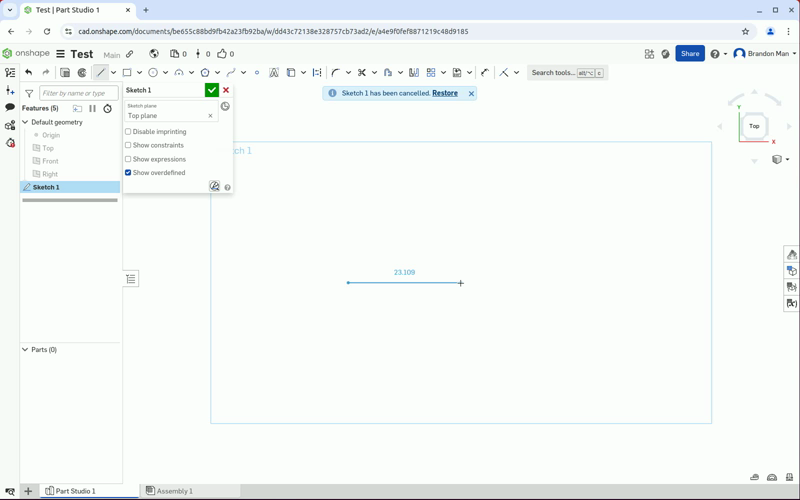
key_up(shift)
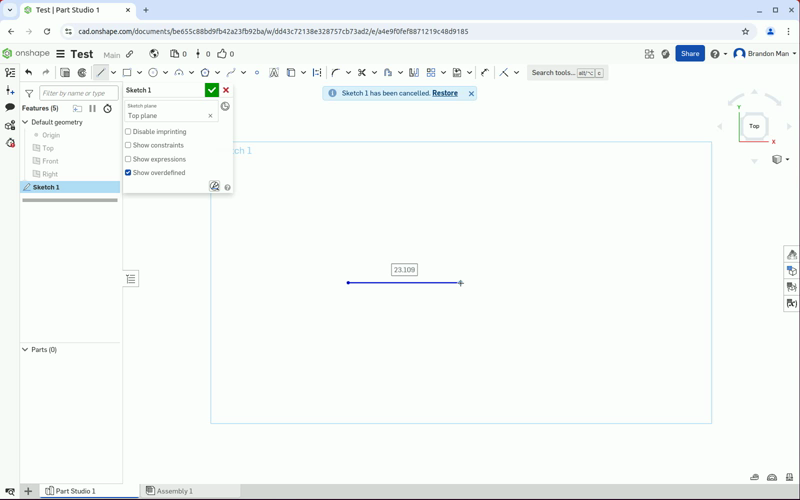
key_down(shift)
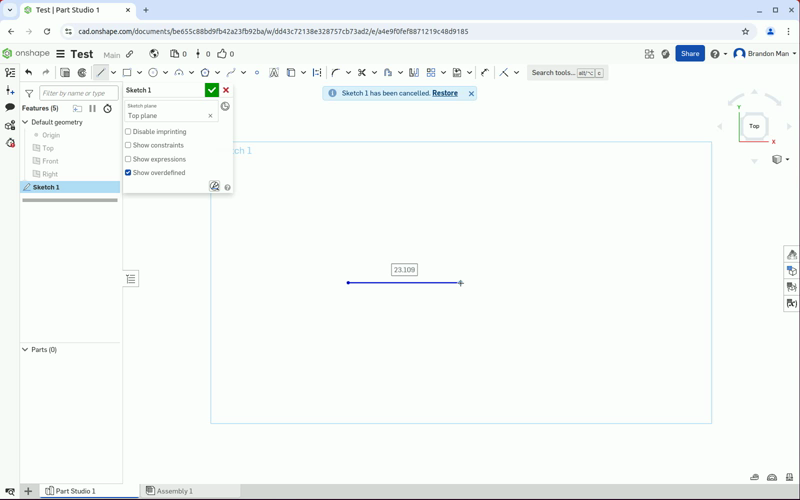
mouse_move(460, 170)
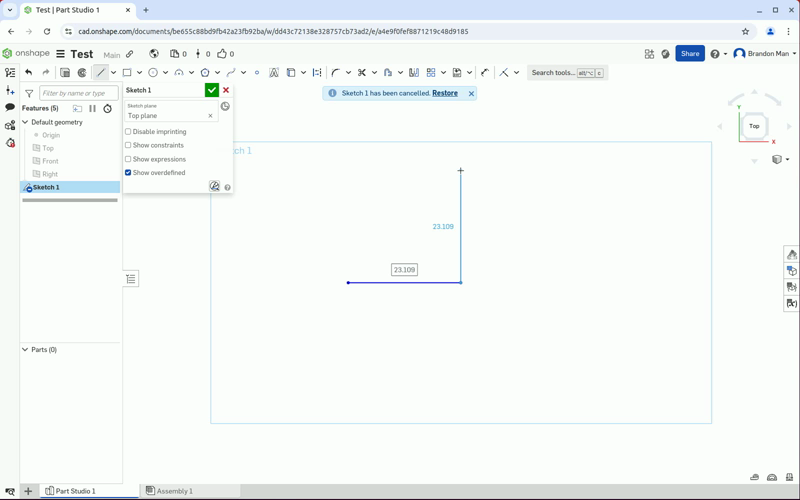
click(460, 170)
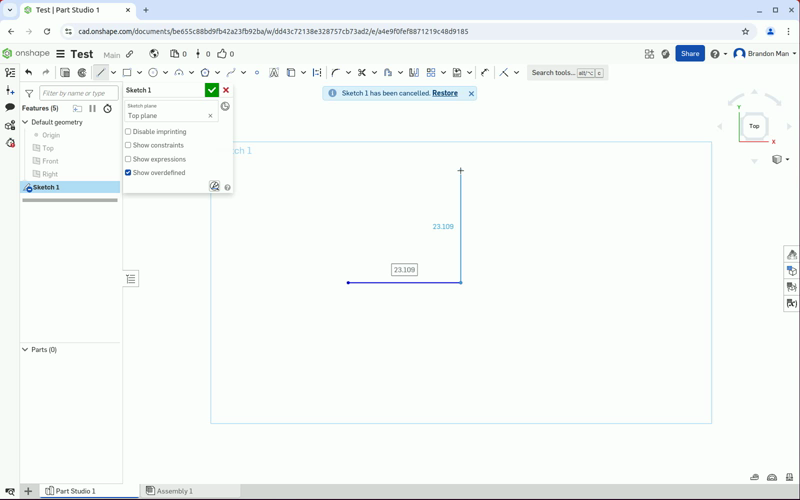
key_up(shift)
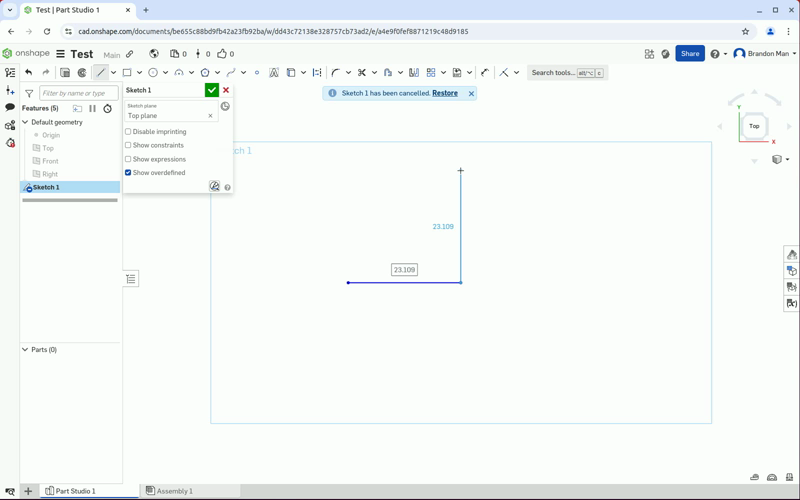
key_down(shift)
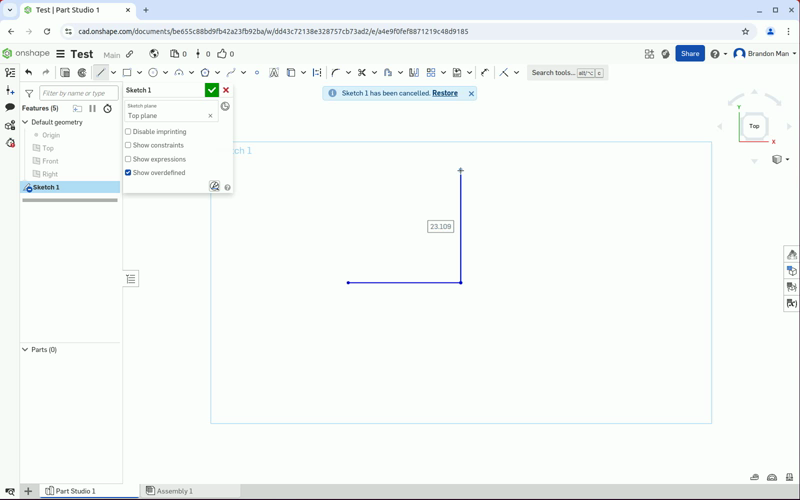
mouse_move(348, 170)
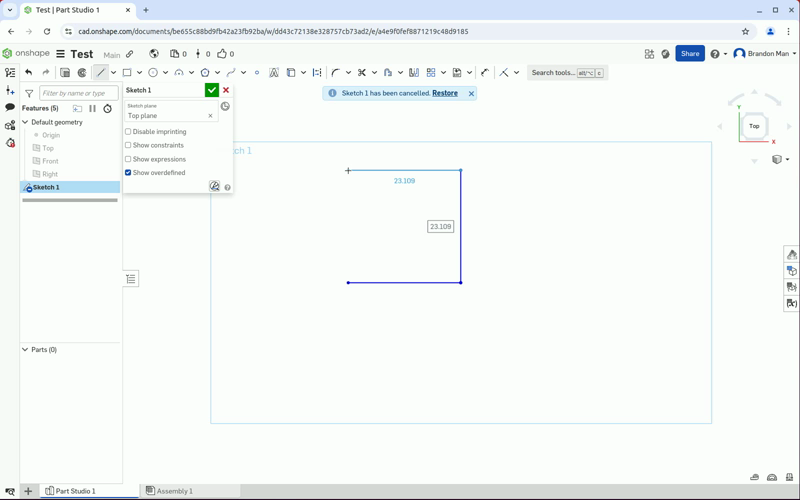
click(348, 170)
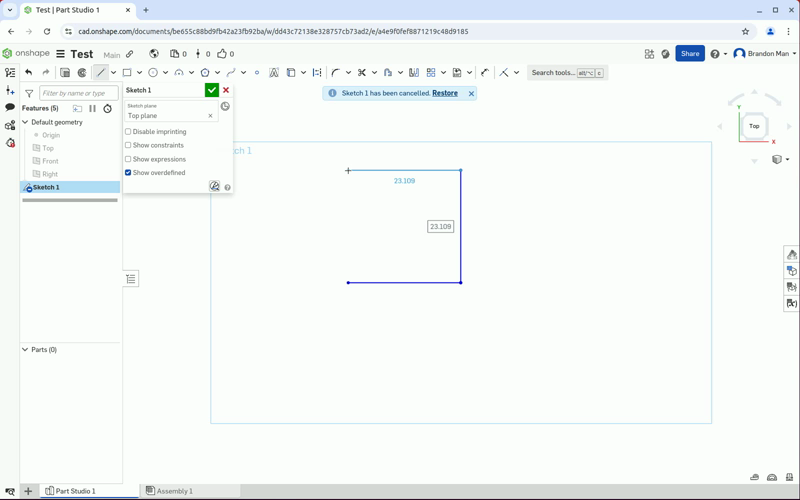
key_up(shift)
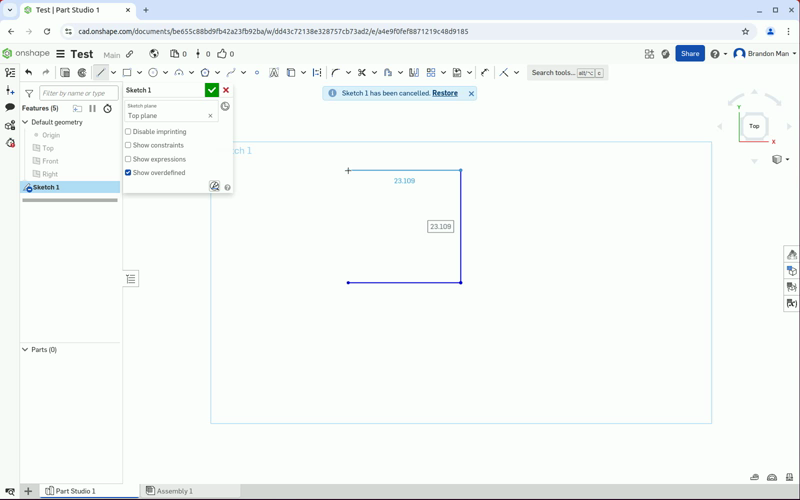
key_down(shift)
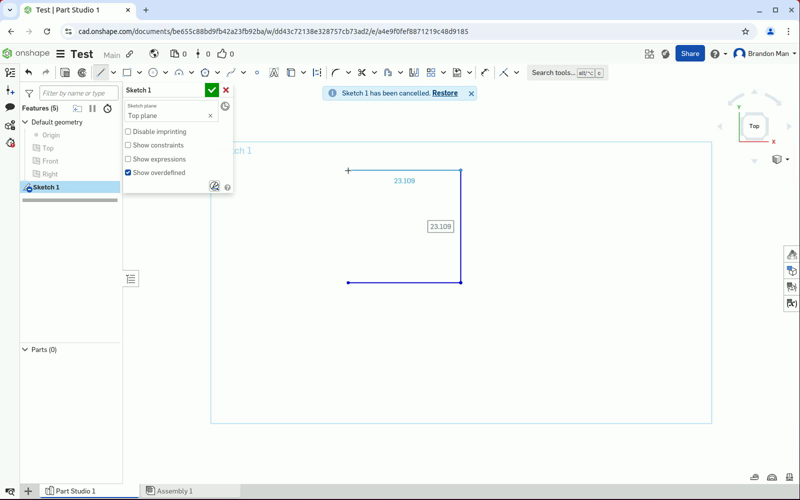
mouse_move(348, 282)
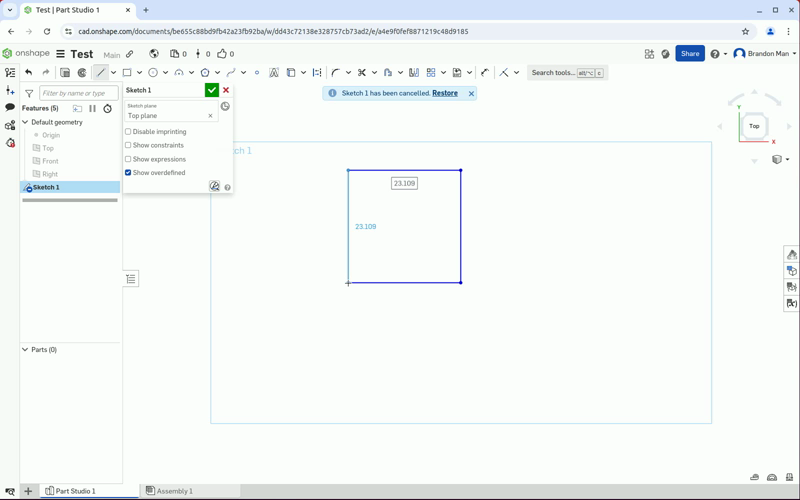
key_up(shift)
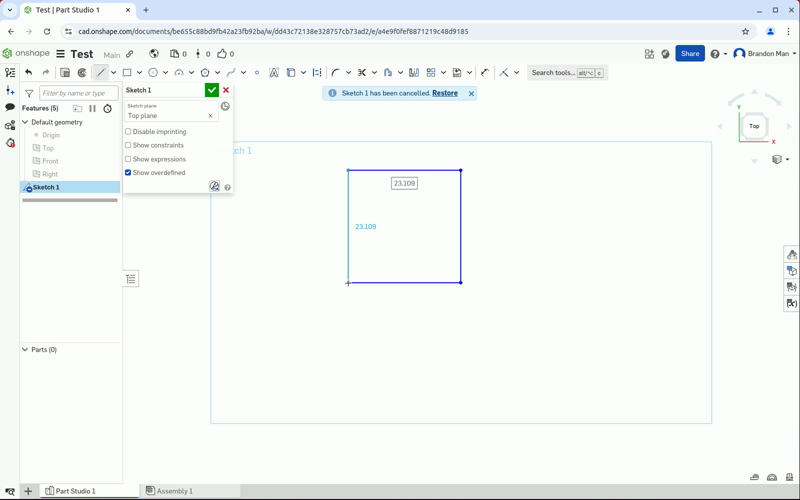
click(348, 282)
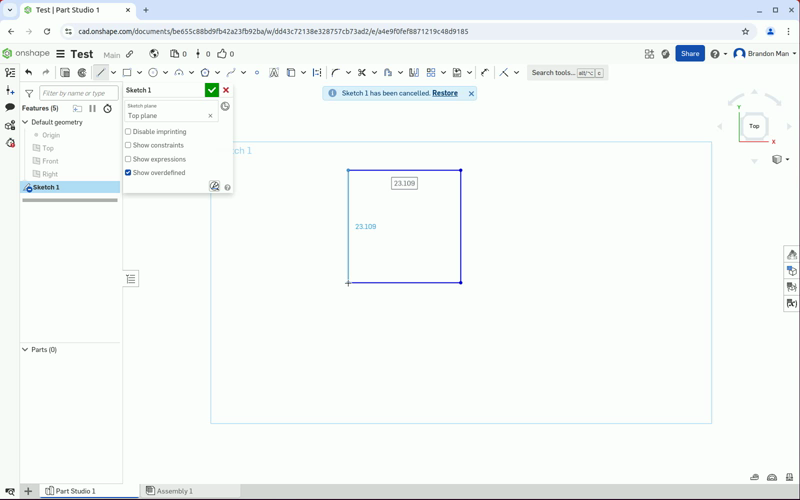
key(esc)
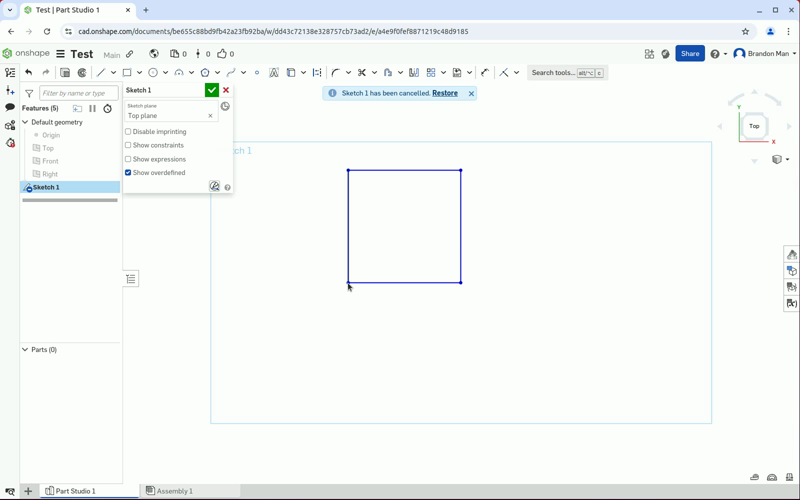
mouse_move(372, 225)
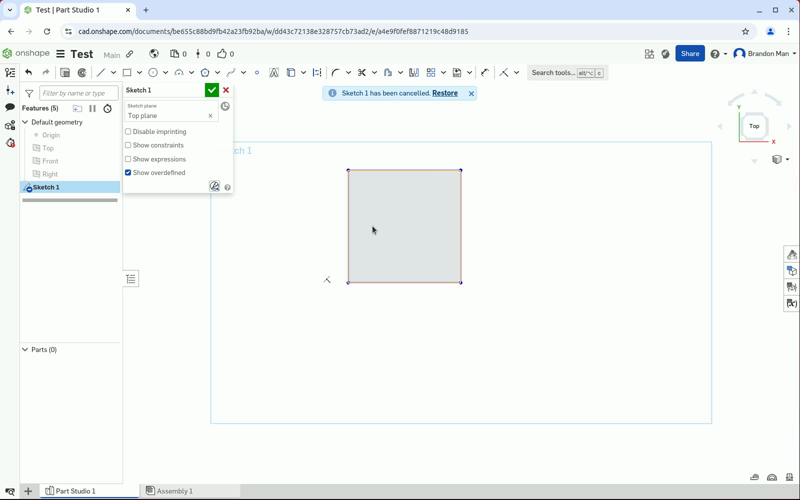
click(372, 225)
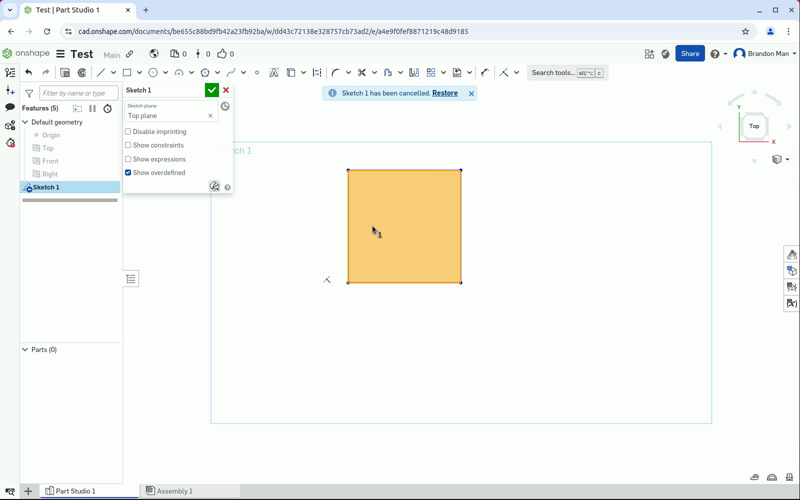
mouse_move(73, 352)
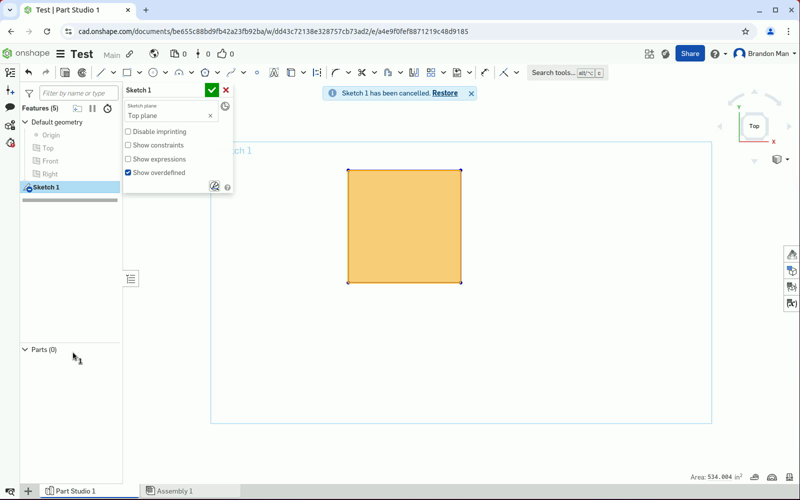
key(shift+y)
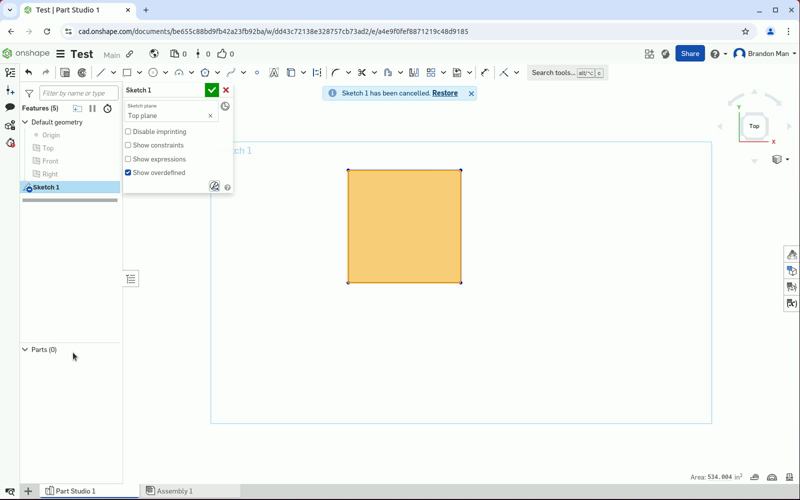
key(shift+e)
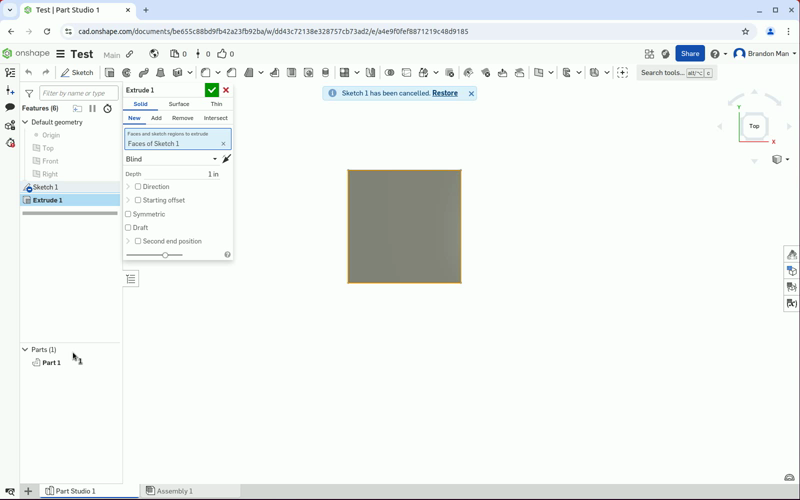
mouse_move(143, 106)
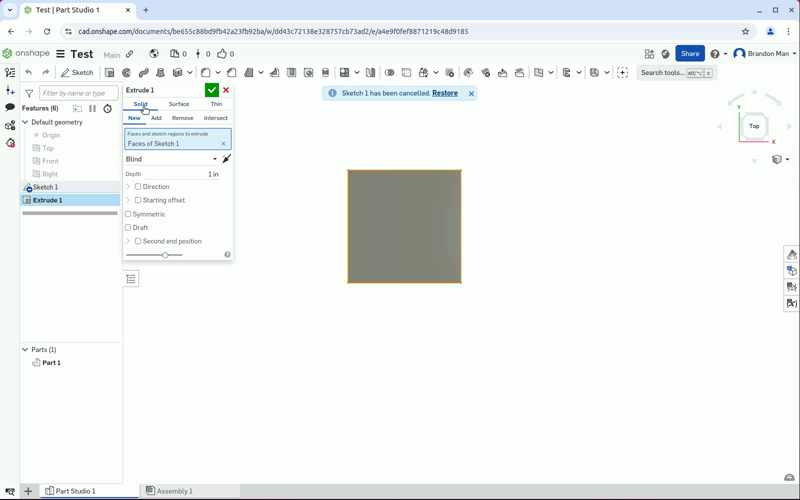
click(143, 106)
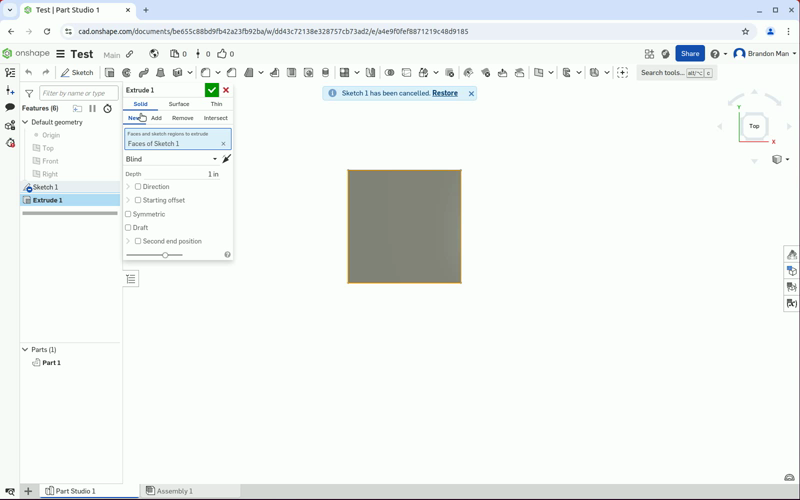
mouse_move(137, 120)
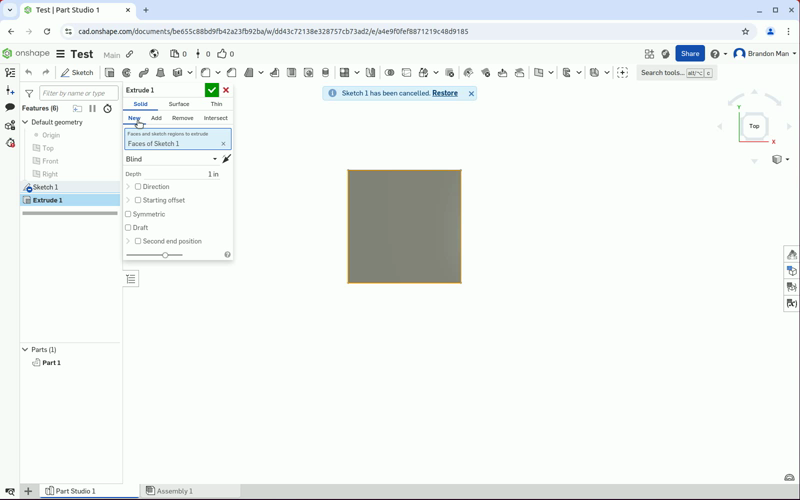
click(137, 120)
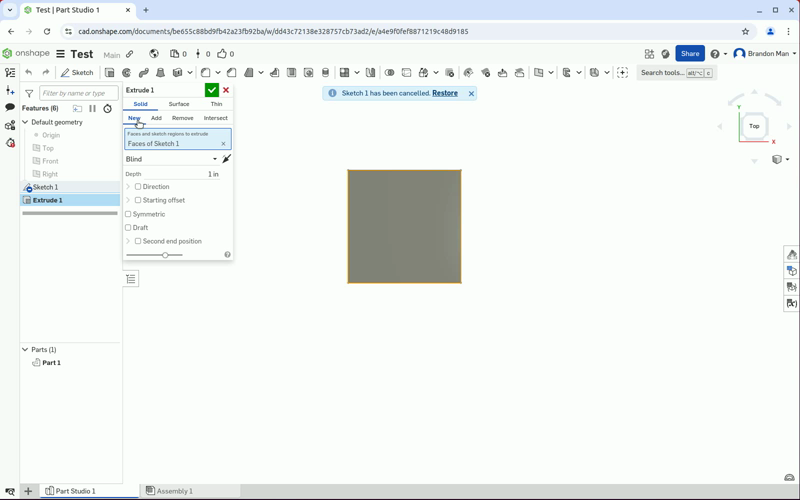
key(tab, 4)
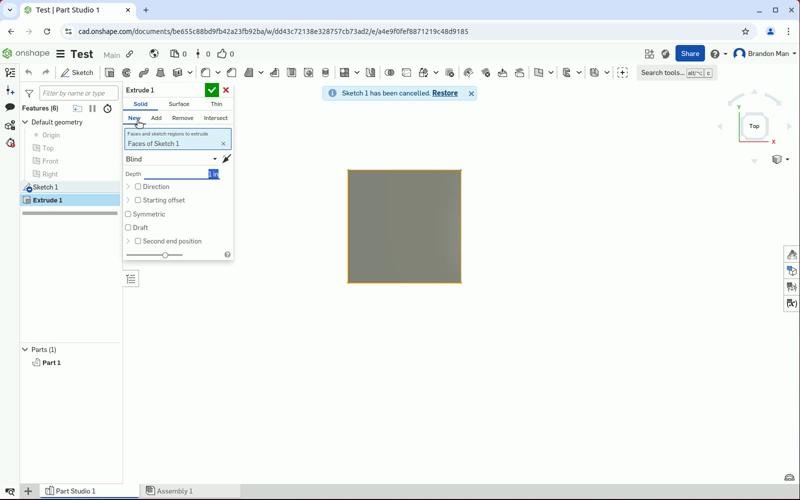
text(10.351)
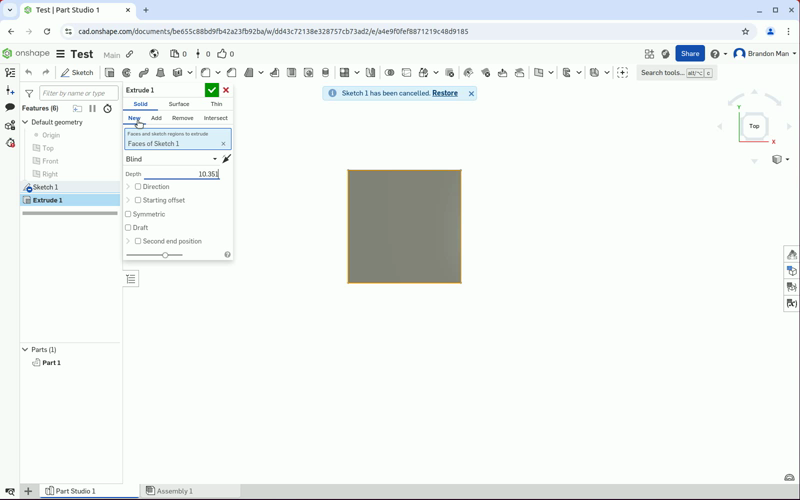
key(enter)
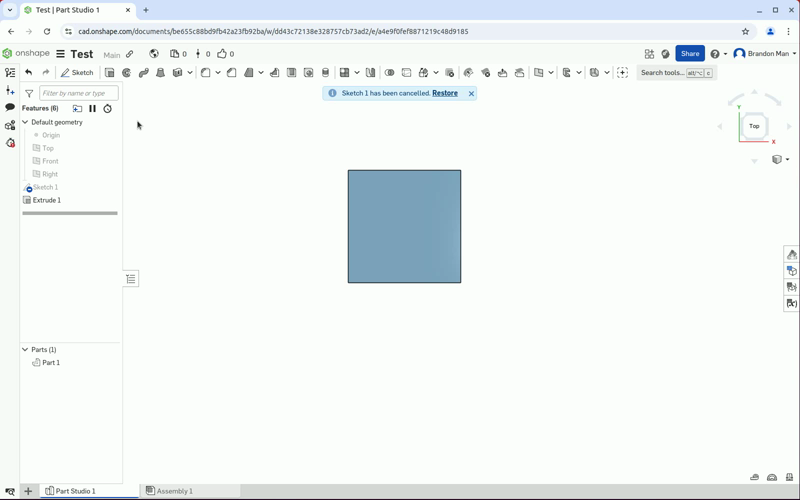
key(shift+h)
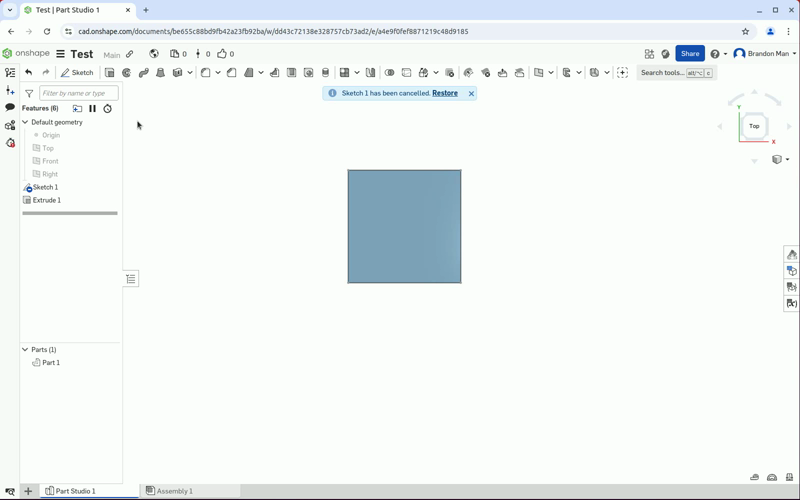
key(shift+h)
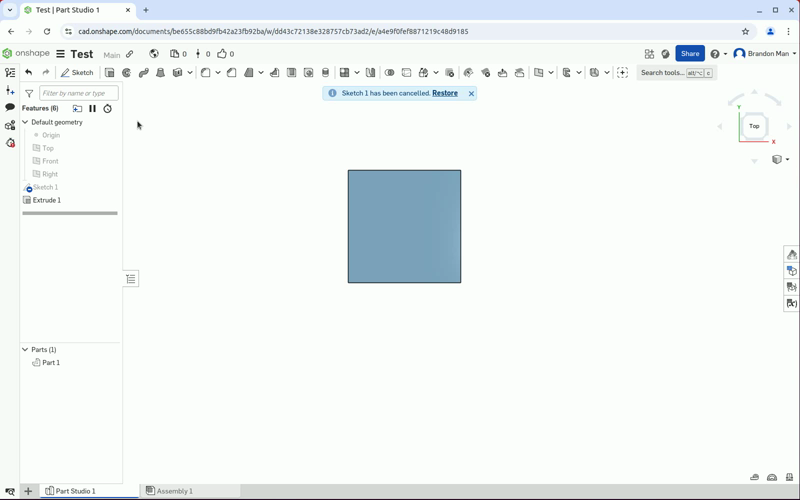
mouse_move(73, 189)
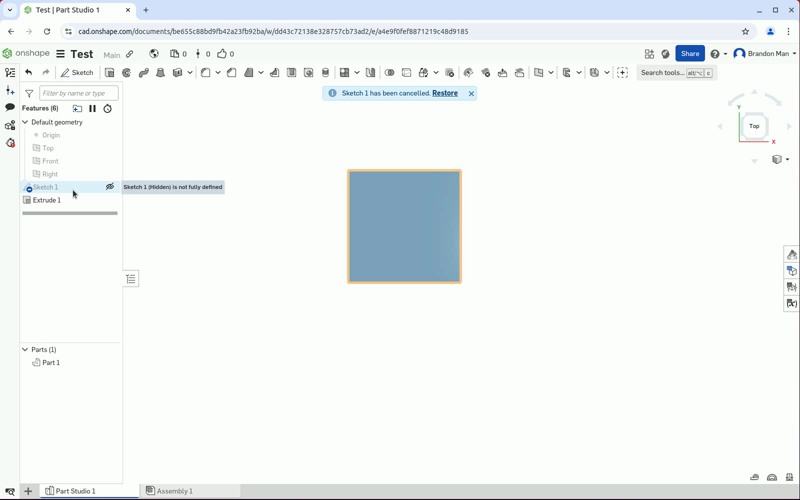
click(73, 189)
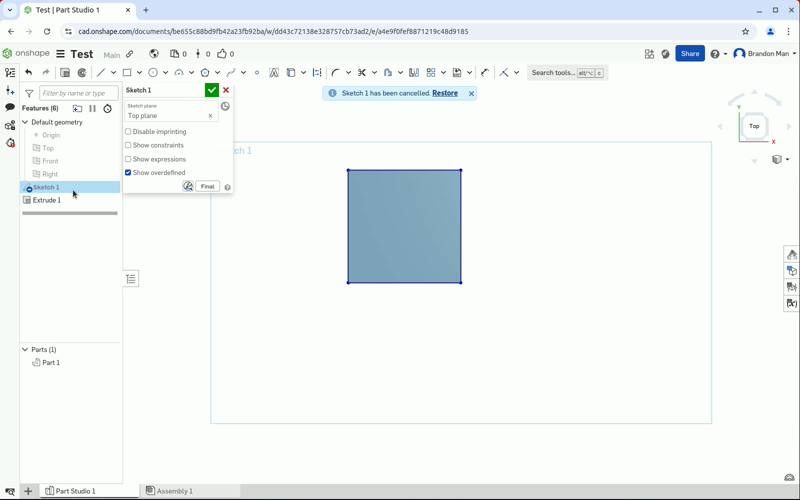
mouse_move(229, 92)
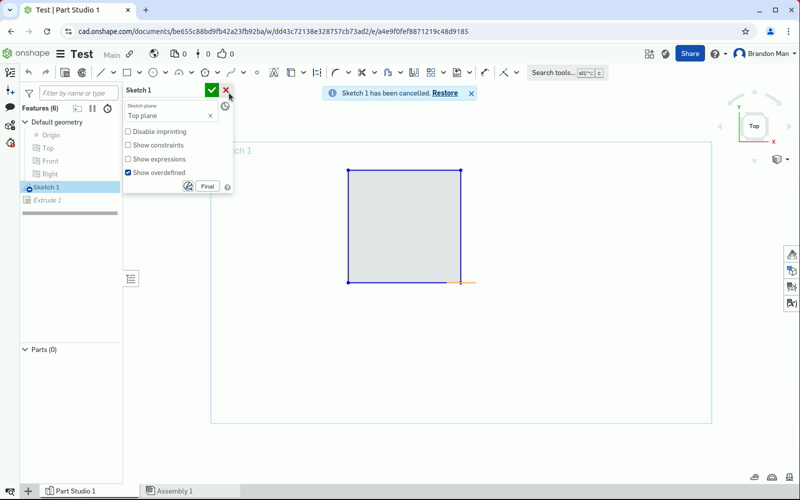
click(229, 92)
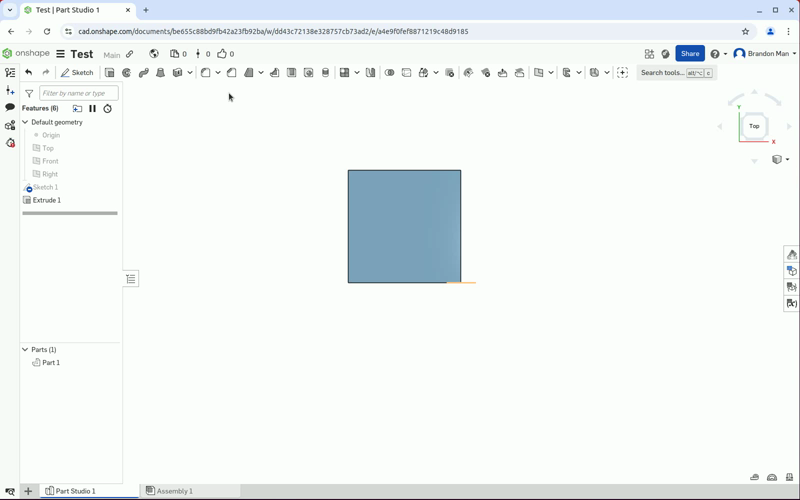
mouse_move(541, 75)
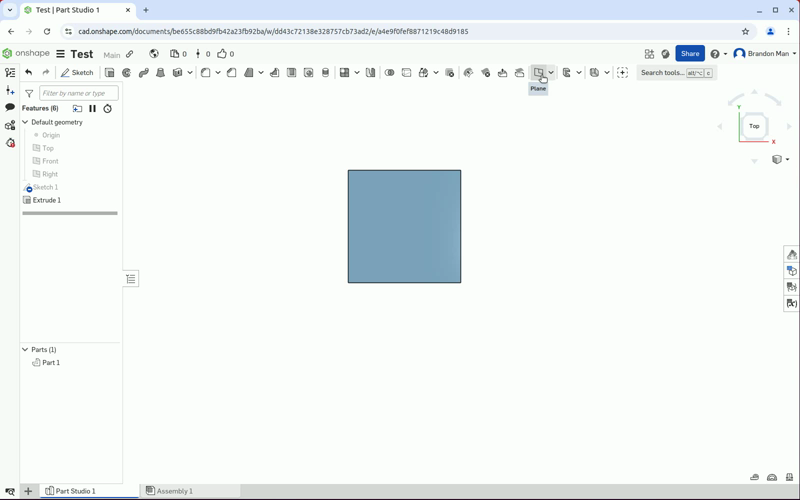
click(541, 75)
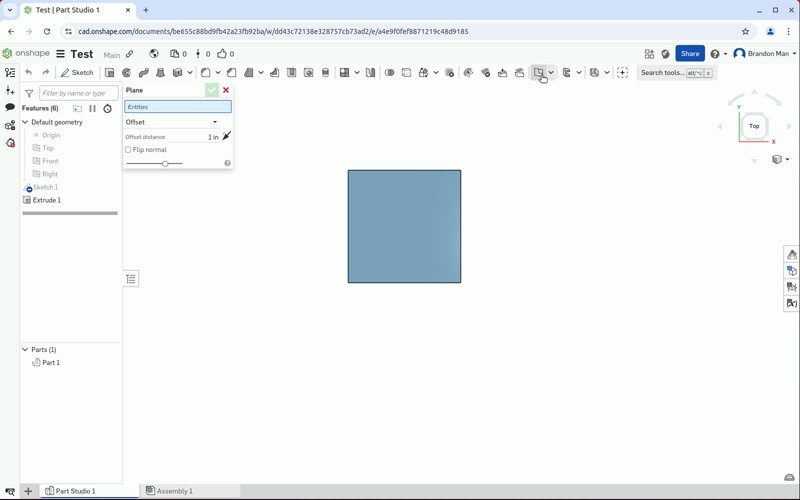
mouse_move(73, 150)
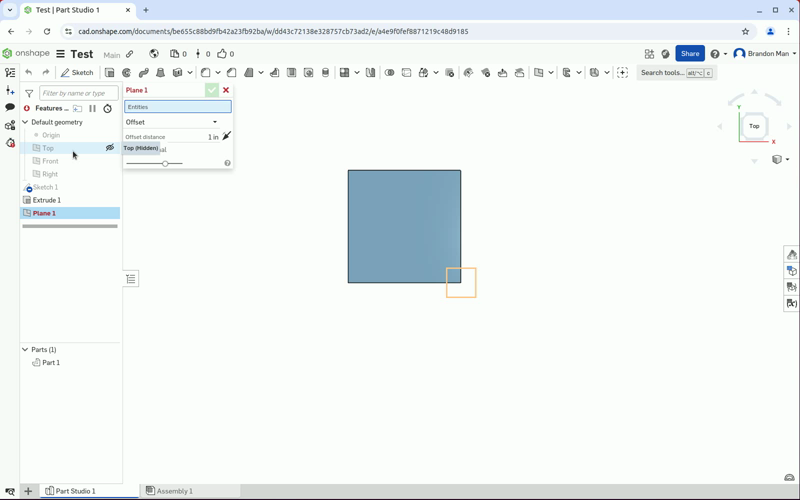
click(73, 150)
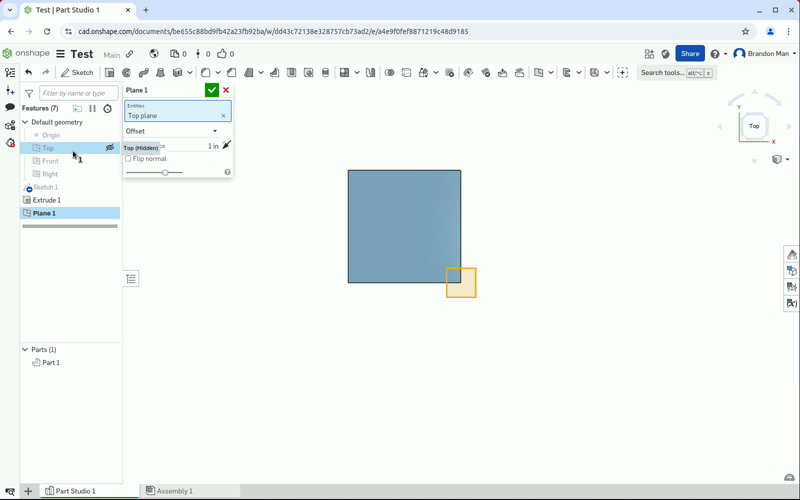
key(tab, 2)
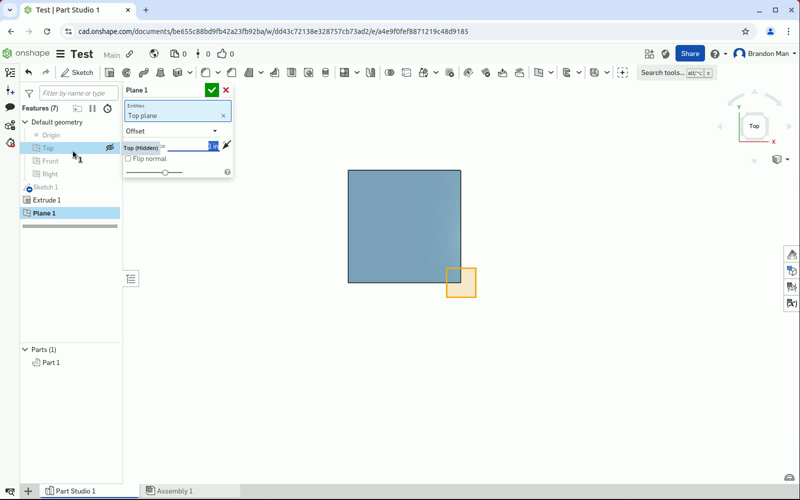
text(10.352)
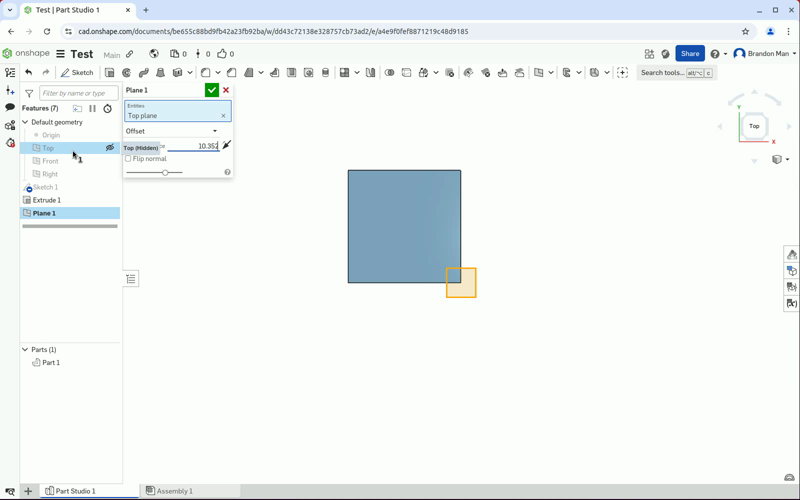
key(enter, 2)
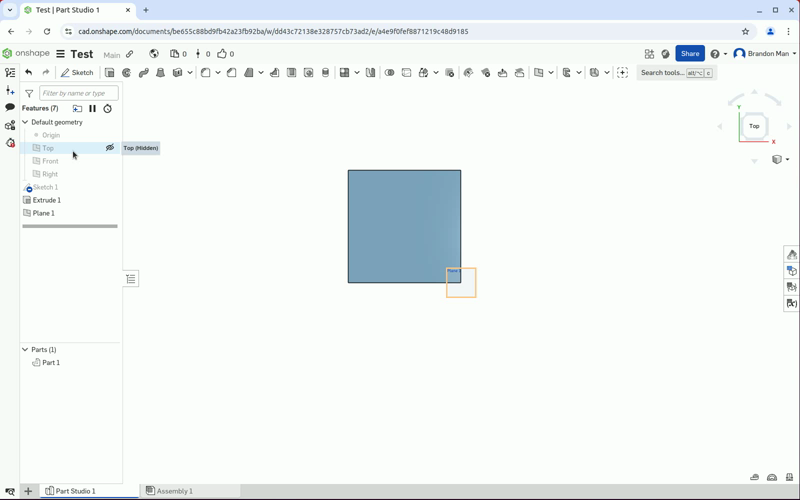
key(shift+s)
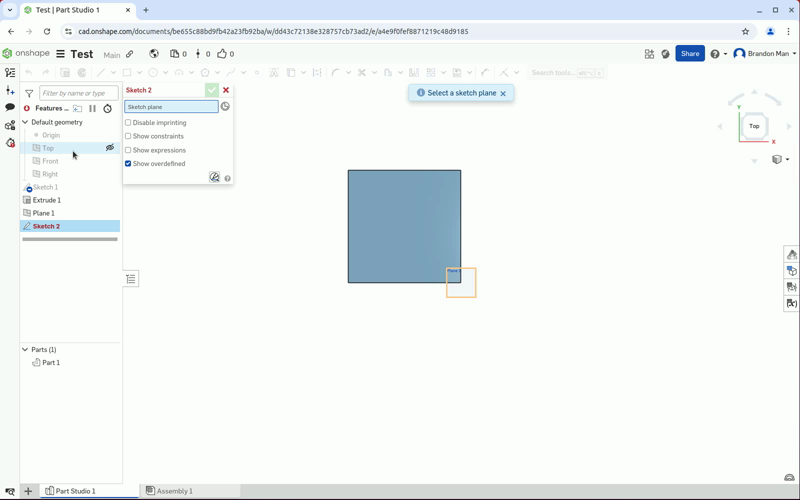
mouse_move(73, 215)
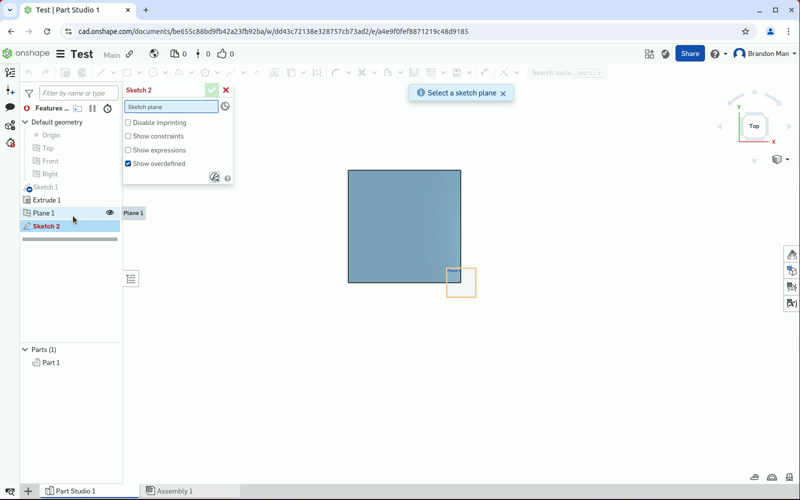
click(73, 215)
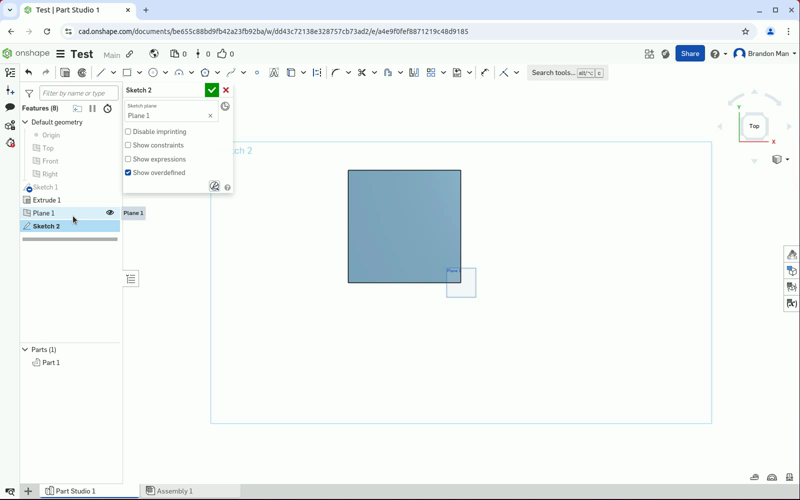
mouse_move(73, 352)
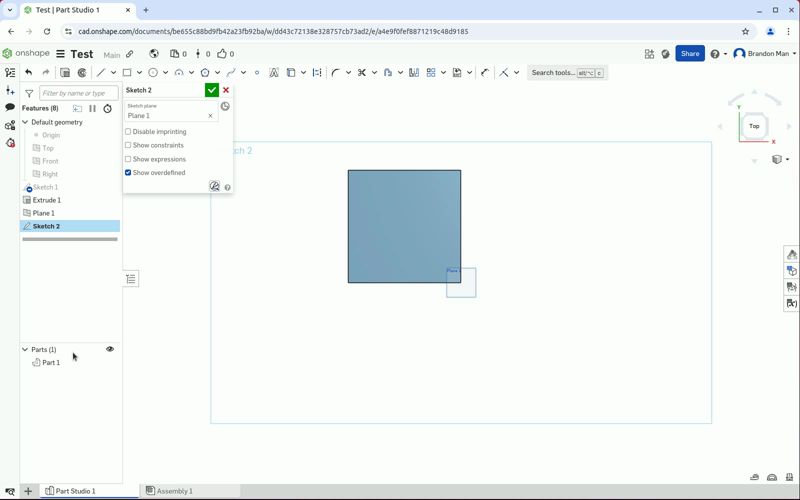
key(y)
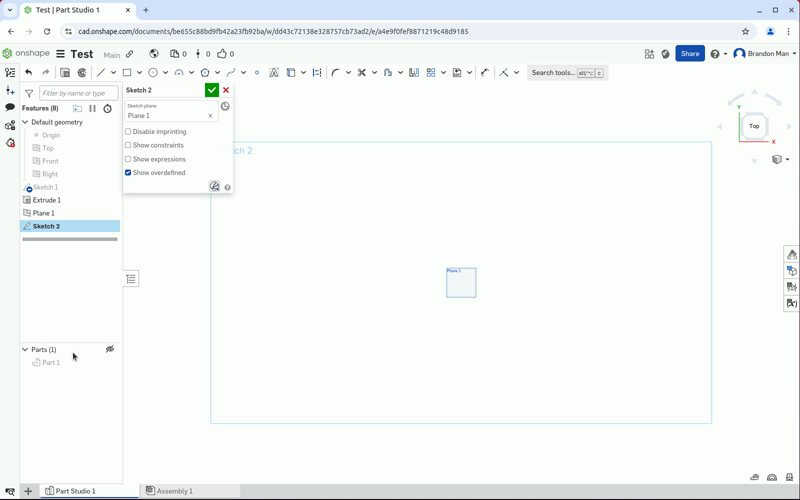
key(l)
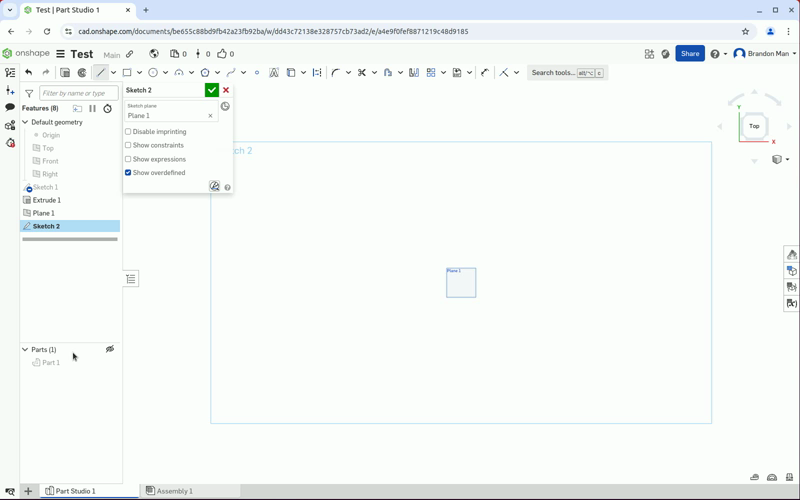
key_down(shift)
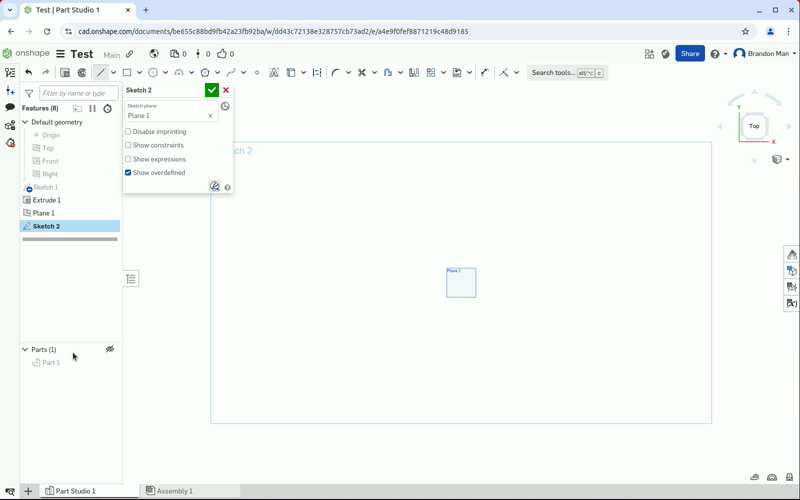
mouse_move(353, 282)
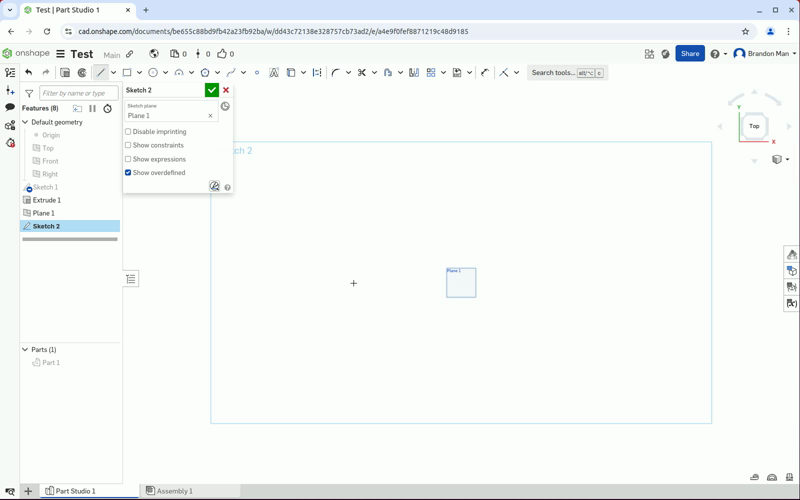
click(353, 282)
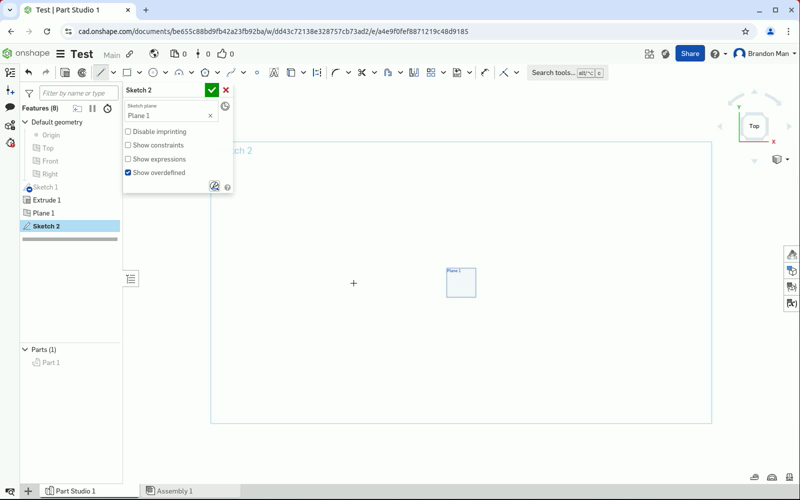
key_up(shift)
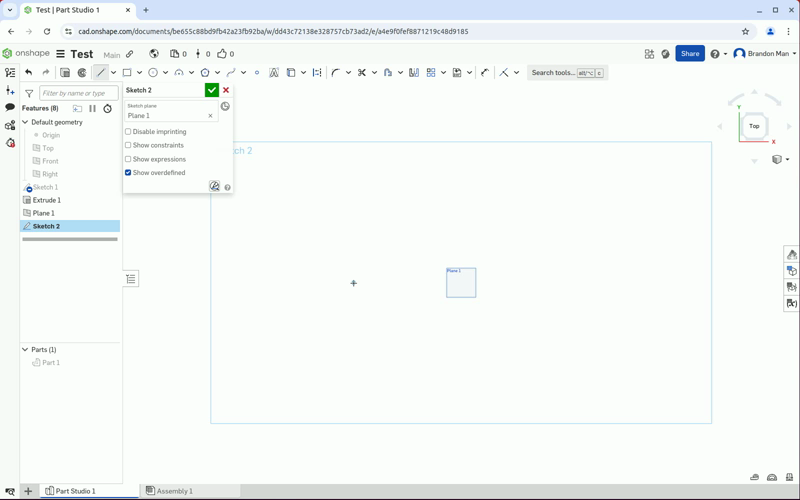
key_down(shift)
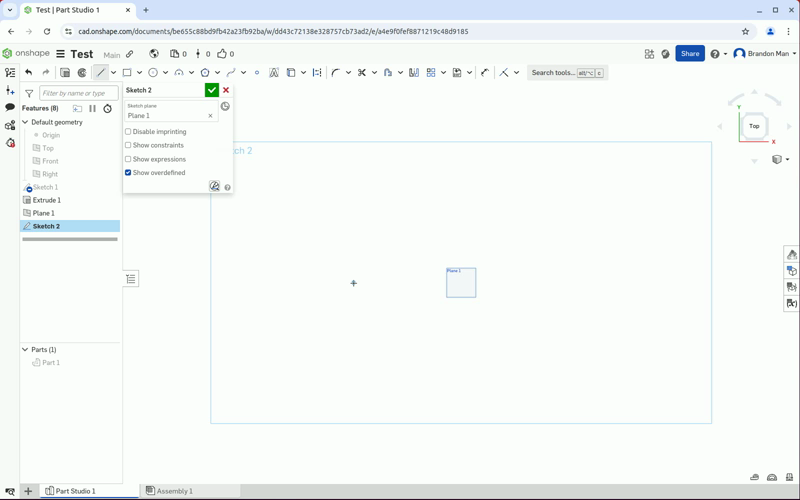
mouse_move(454, 282)
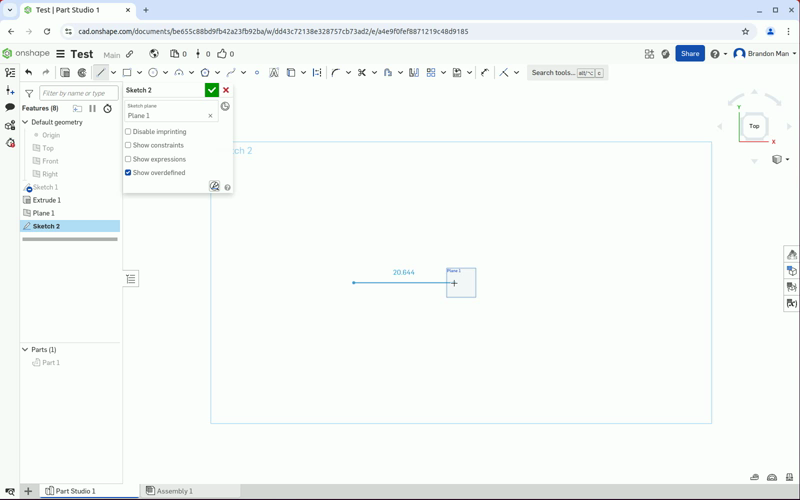
click(454, 282)
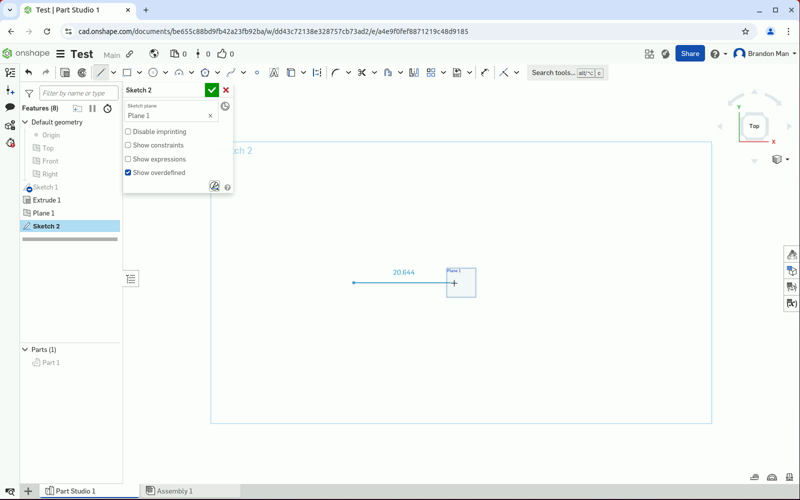
key_up(shift)
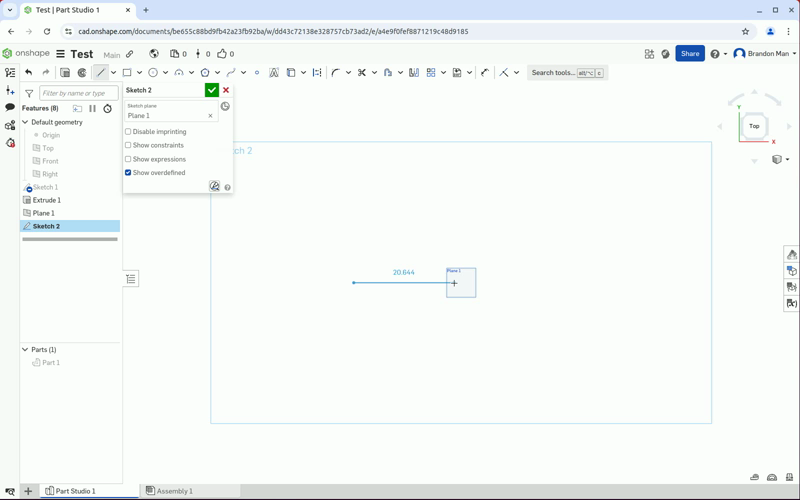
key_down(shift)
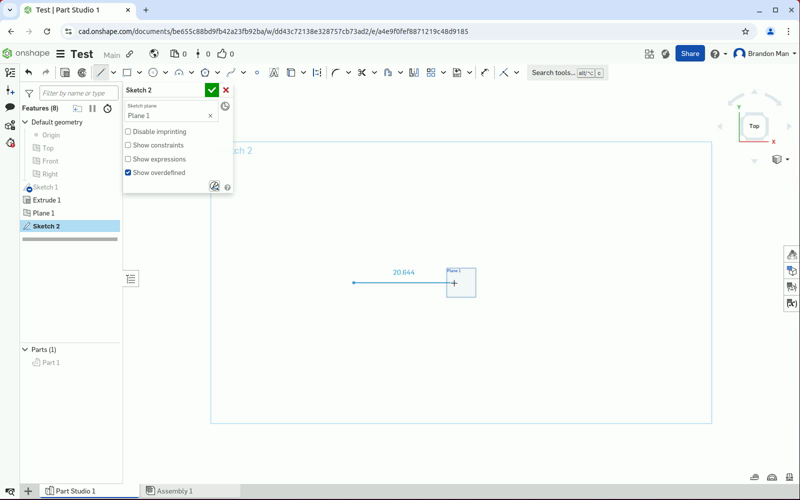
mouse_move(454, 176)
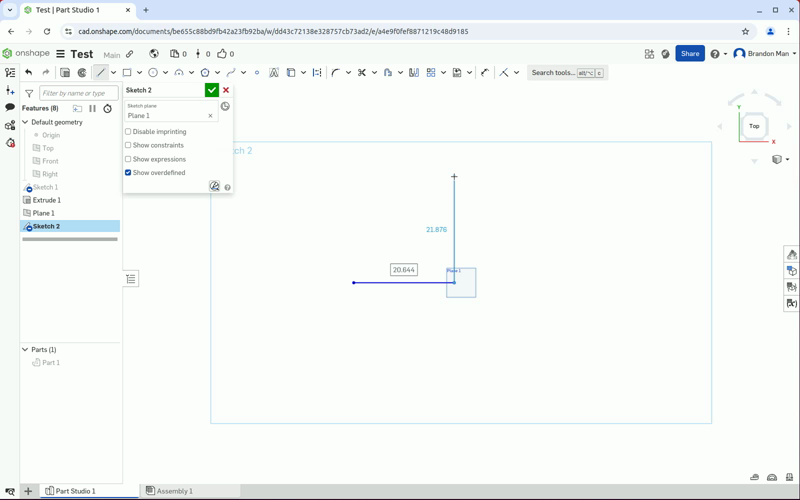
click(454, 176)
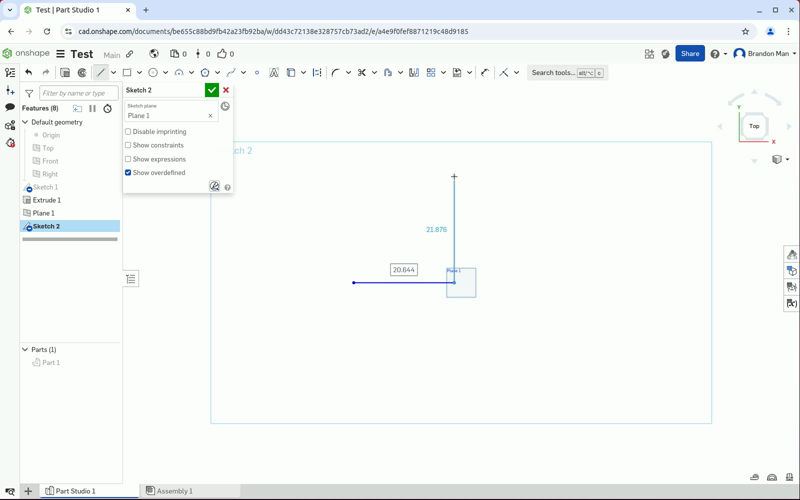
key_up(shift)
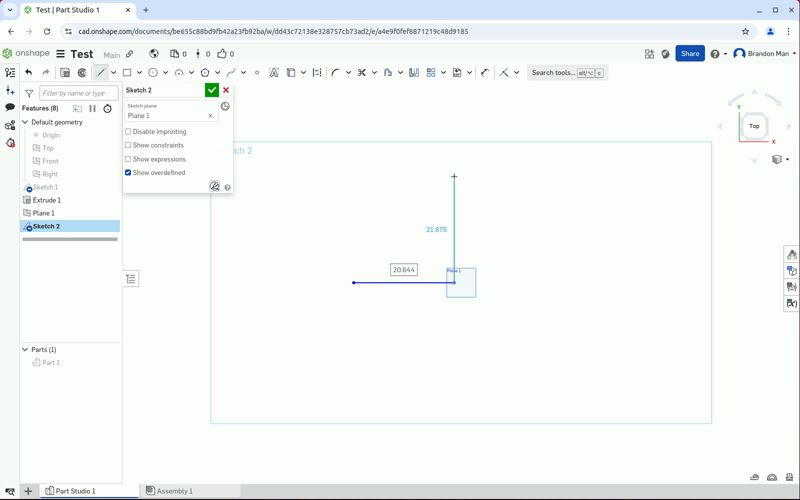
key_down(shift)
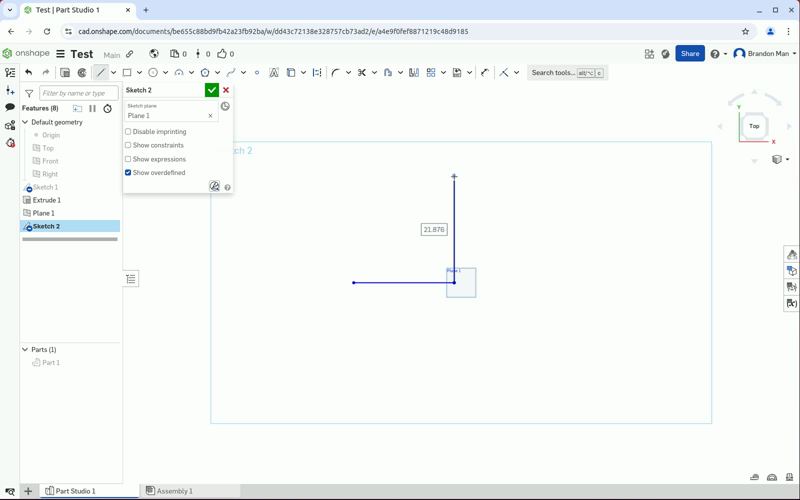
mouse_move(353, 176)
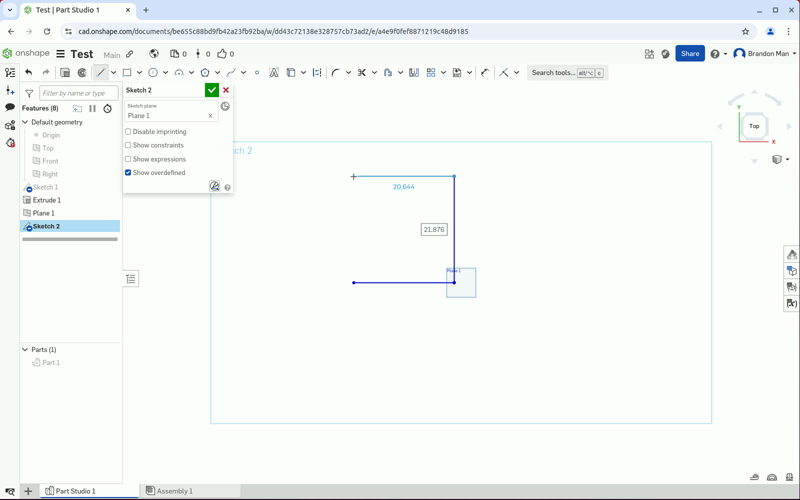
click(353, 176)
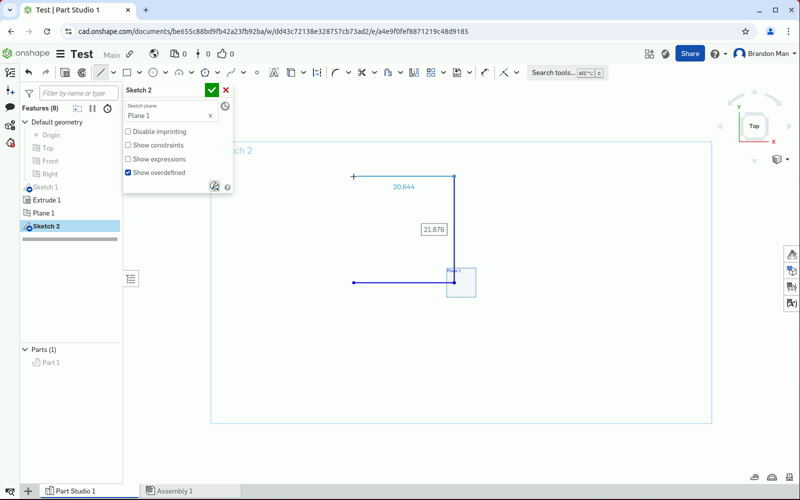
key_up(shift)
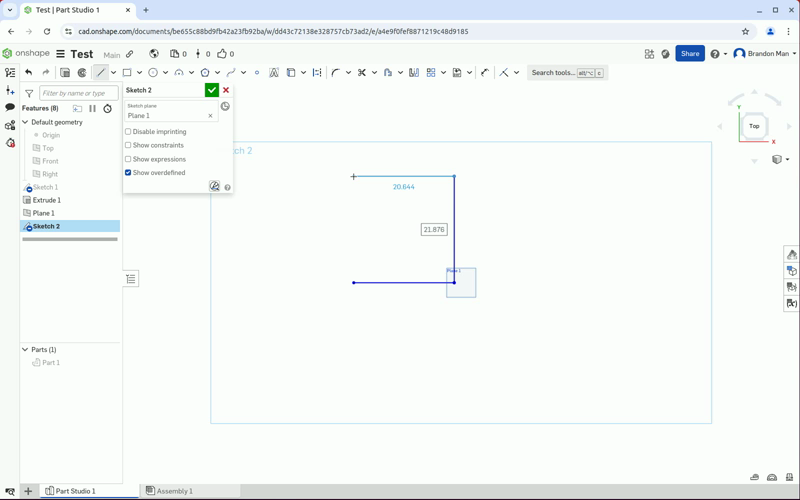
key_down(shift)
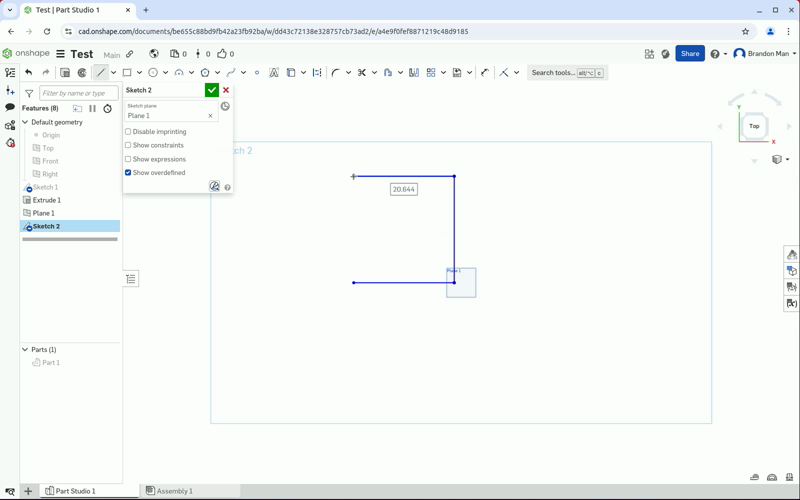
mouse_move(353, 282)
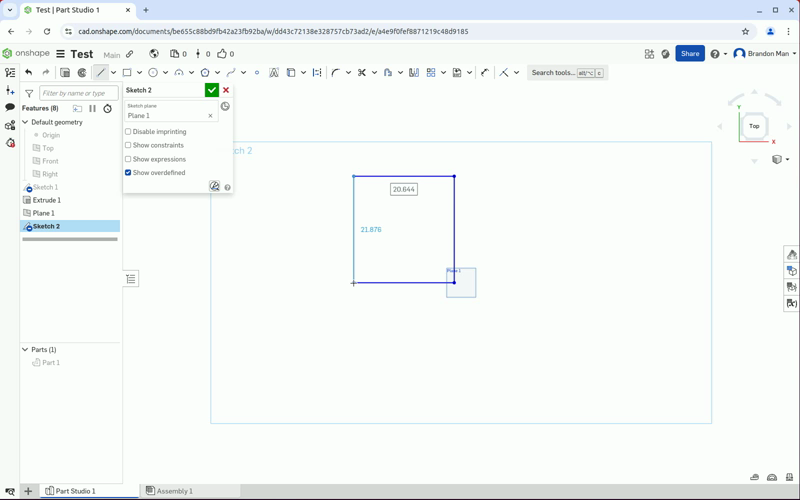
key_up(shift)
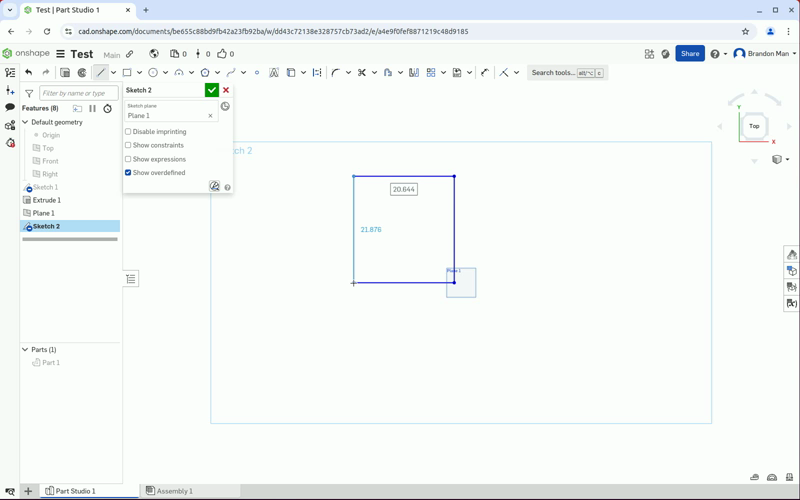
click(353, 282)
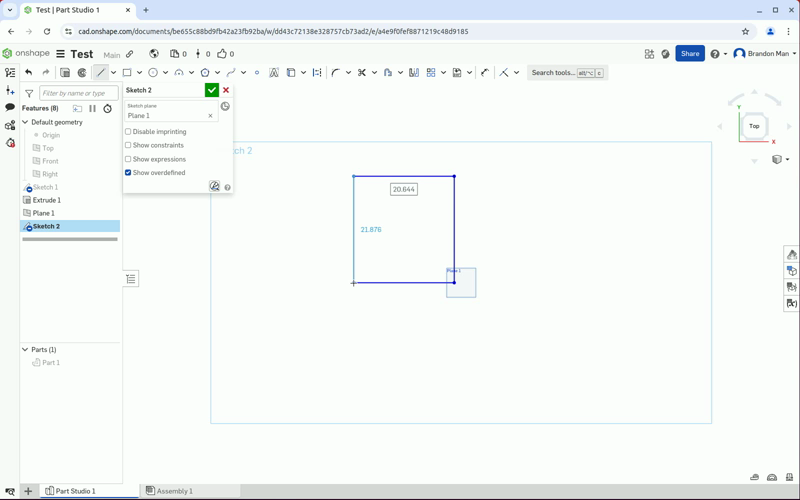
key(esc)
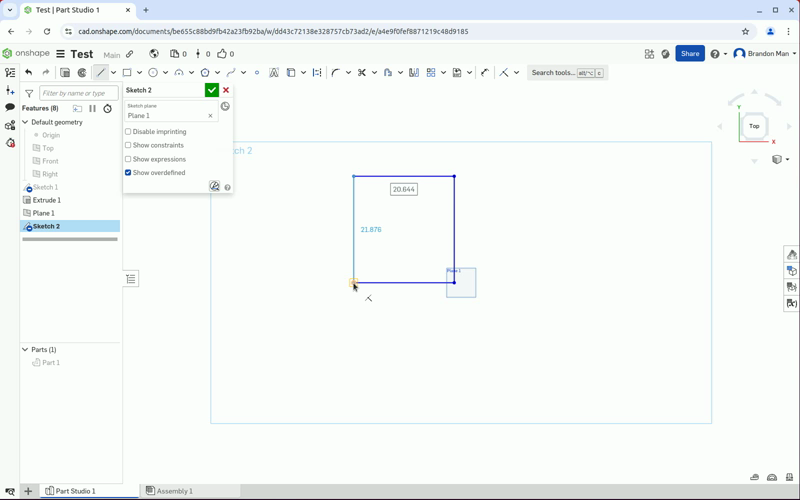
mouse_move(417, 196)
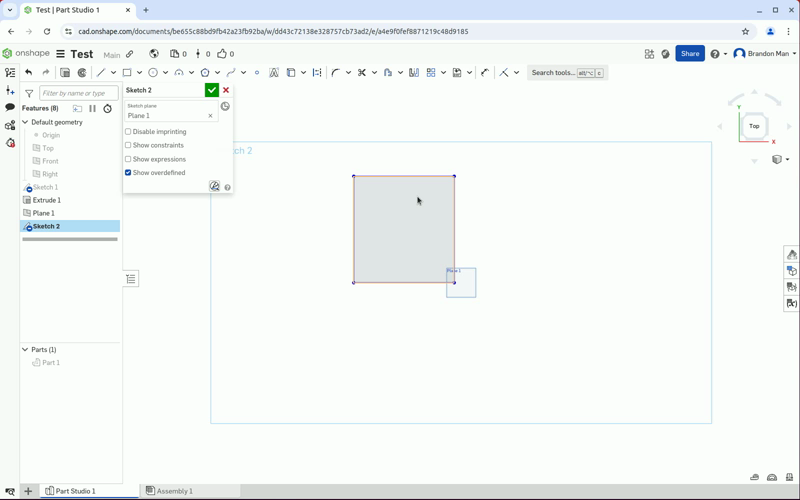
click(417, 196)
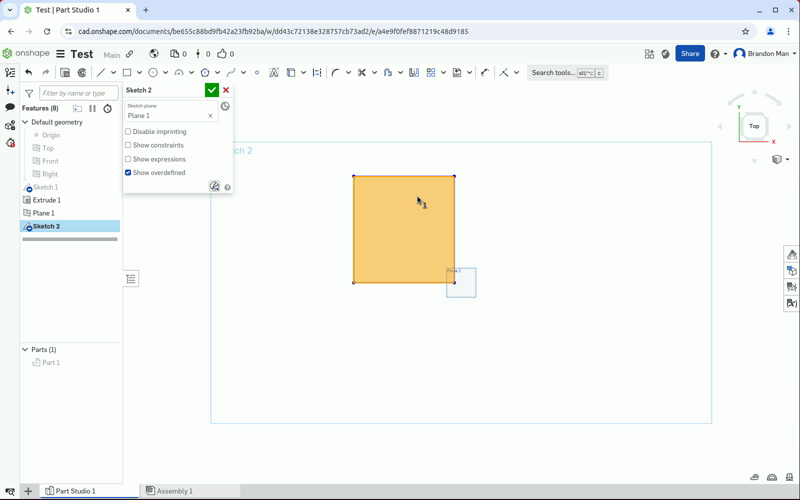
mouse_move(73, 352)
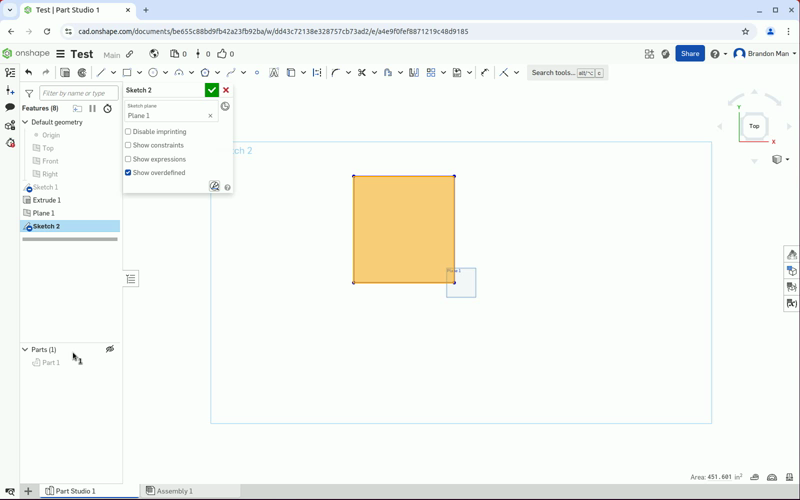
key(shift+y)
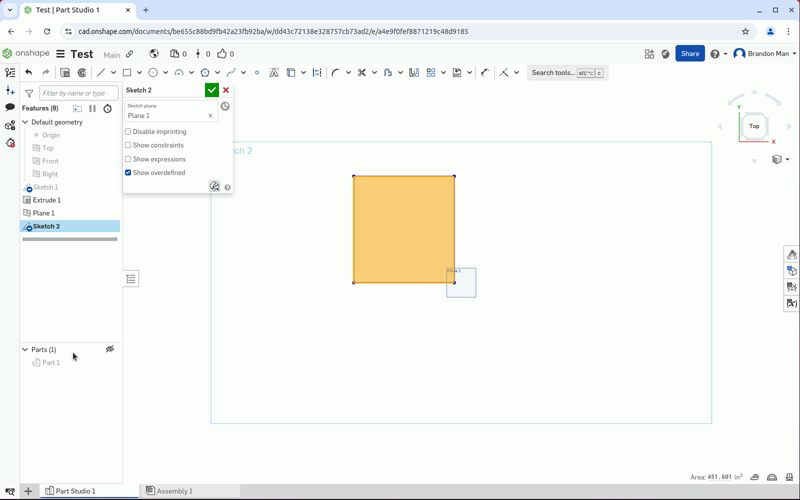
key(shift+e)
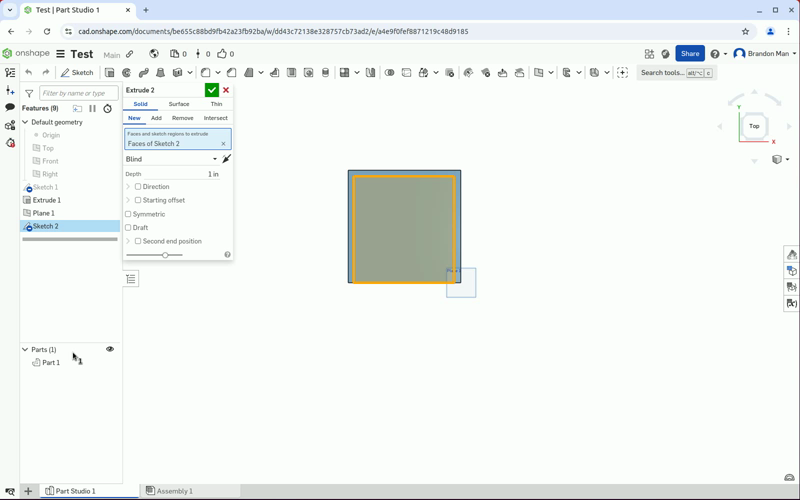
mouse_move(143, 106)
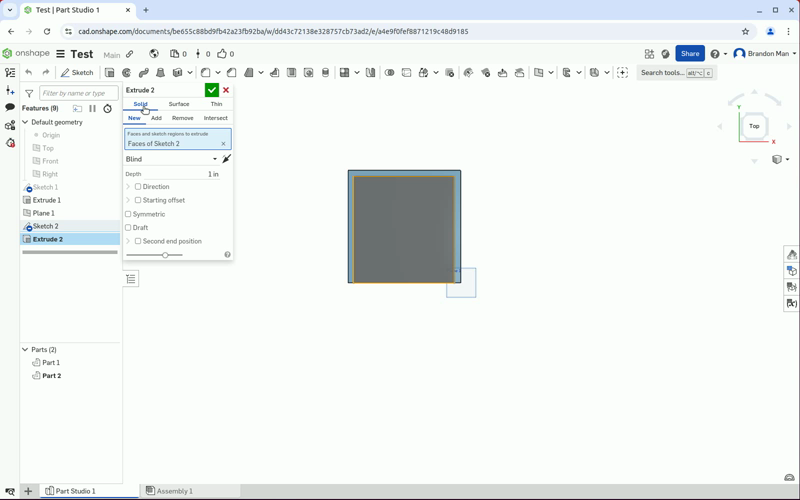
click(143, 106)
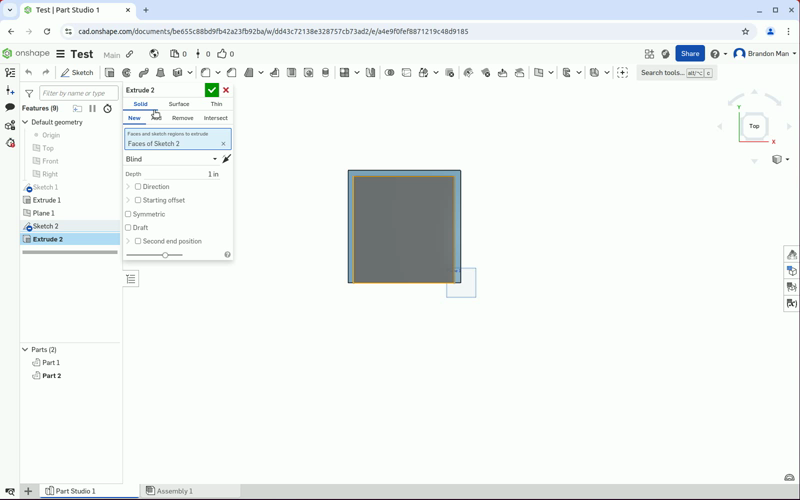
mouse_move(186, 120)
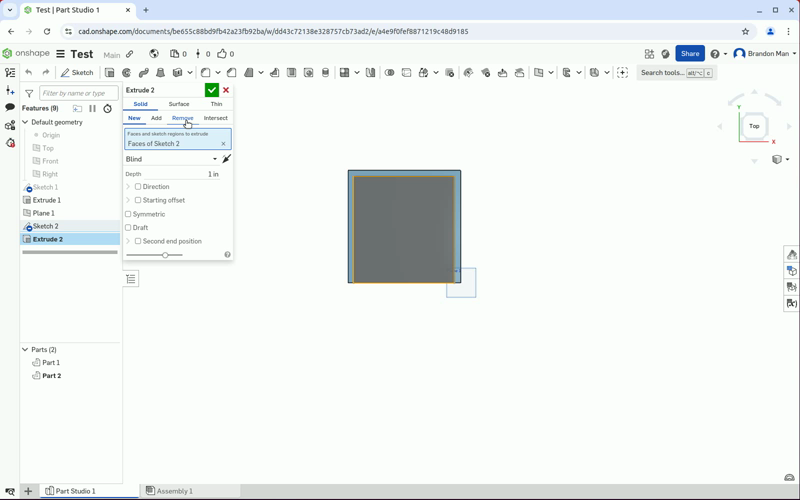
click(186, 120)
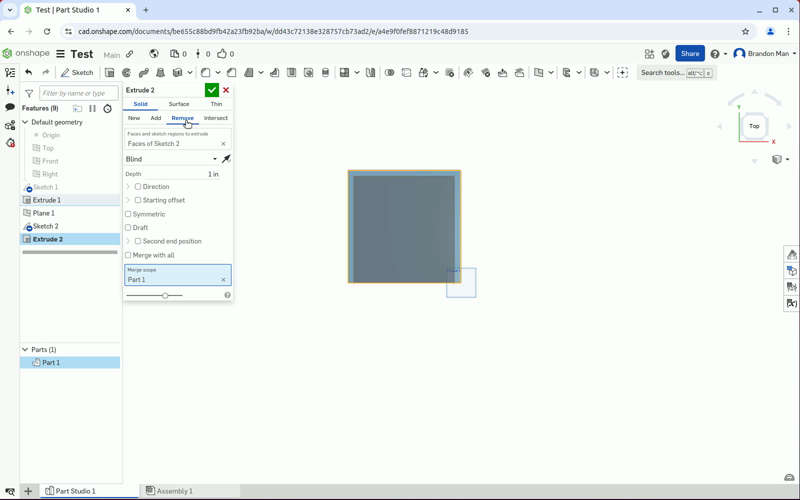
key(tab, 4)
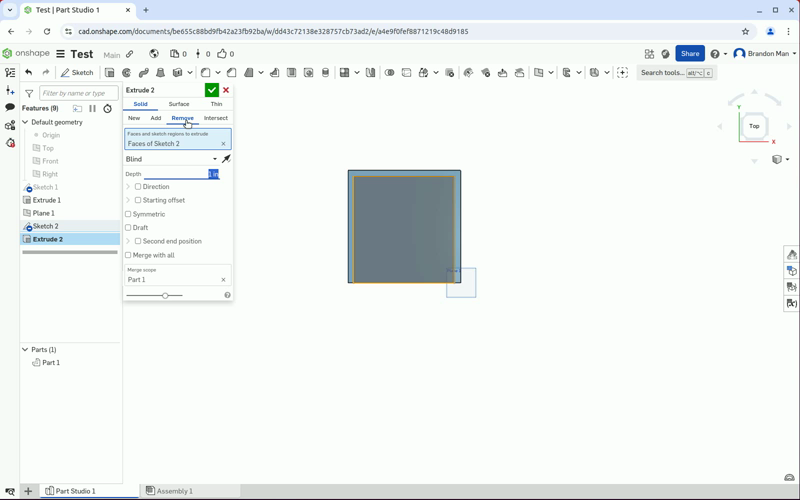
text(8.906)
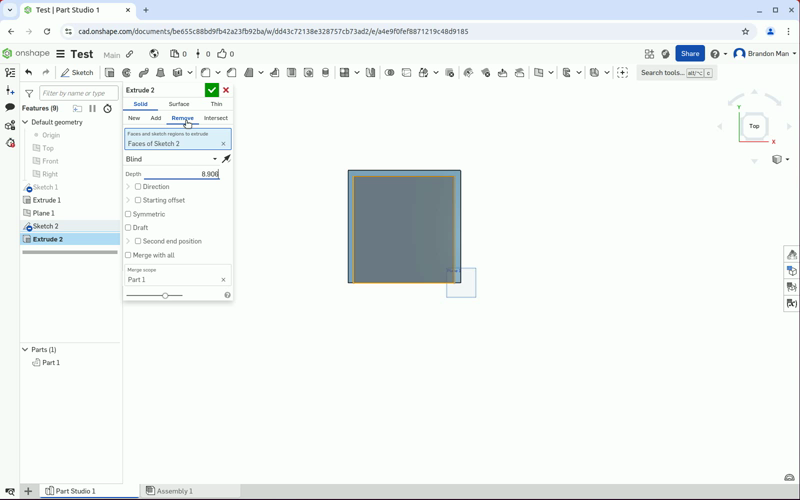
key(tab, 6)
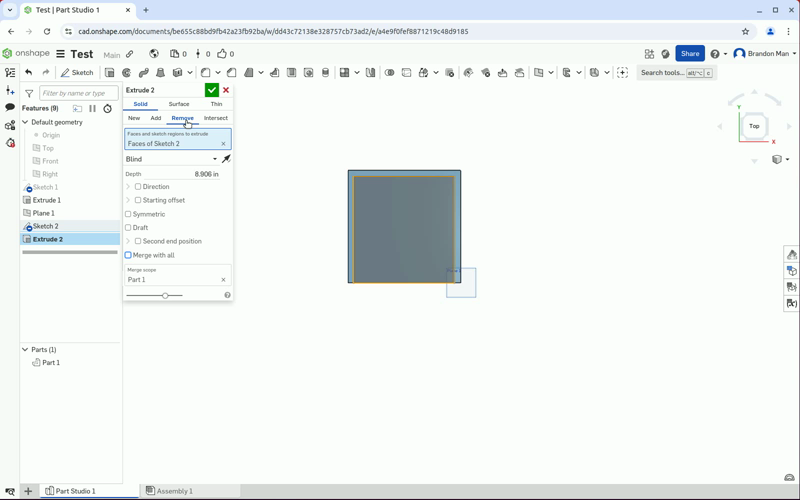
key(space)
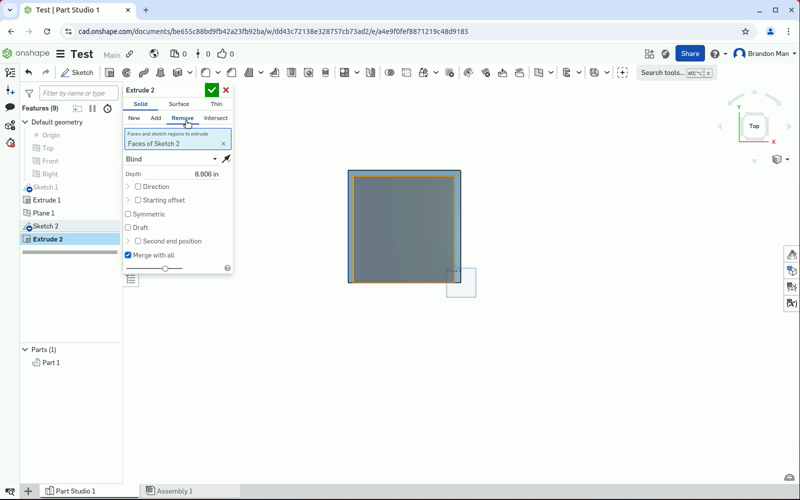
key(enter)
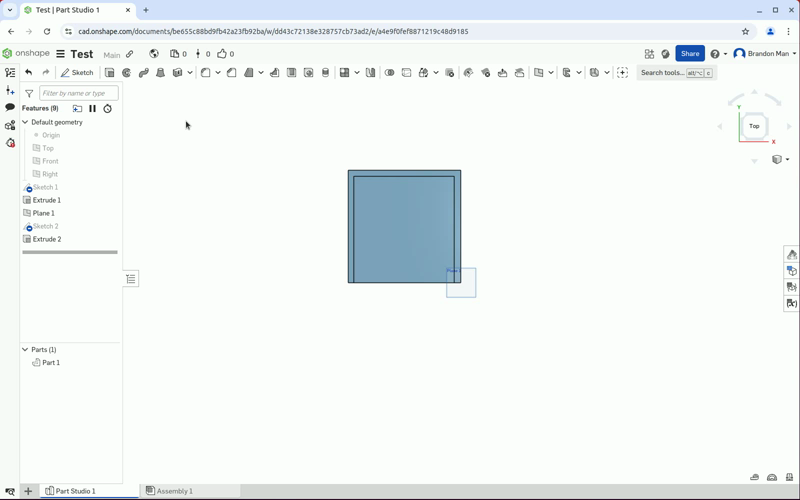
key(shift+h)
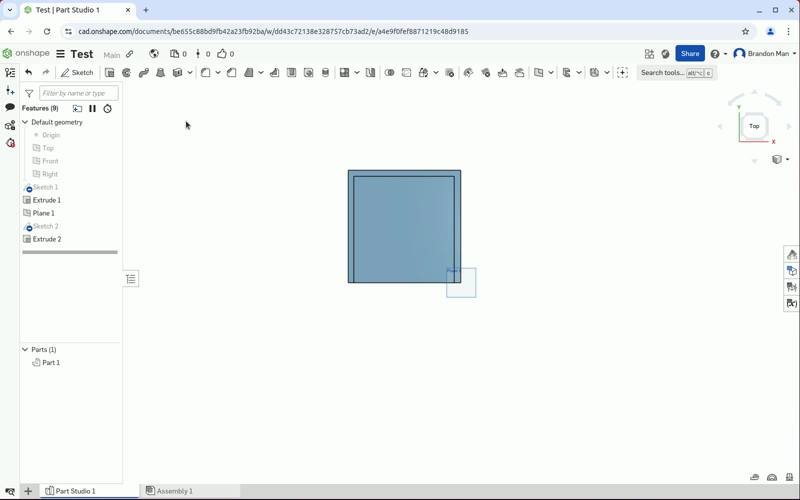
key(shift+h)
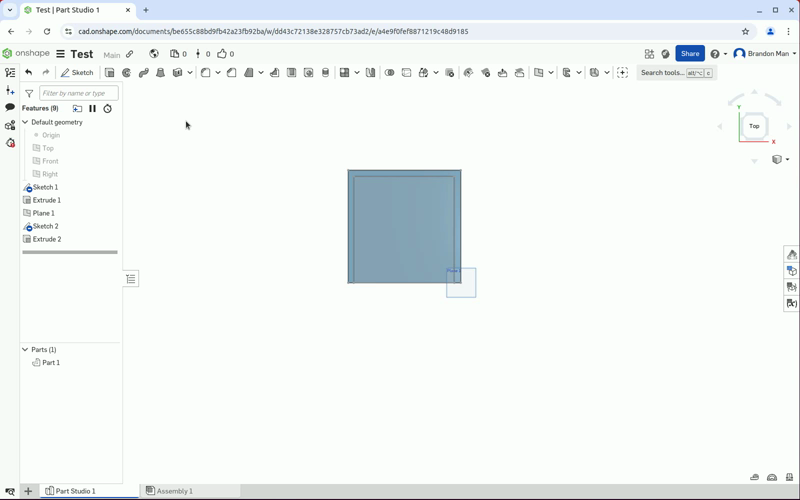
key(shift+7)
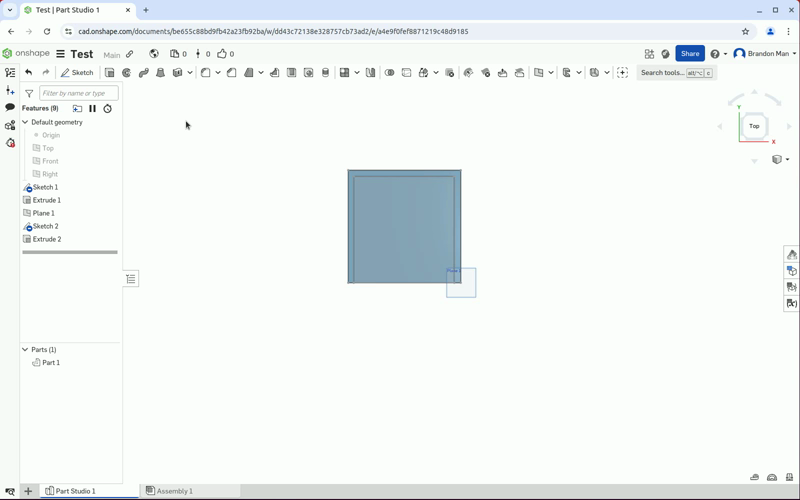
key(up, 3)
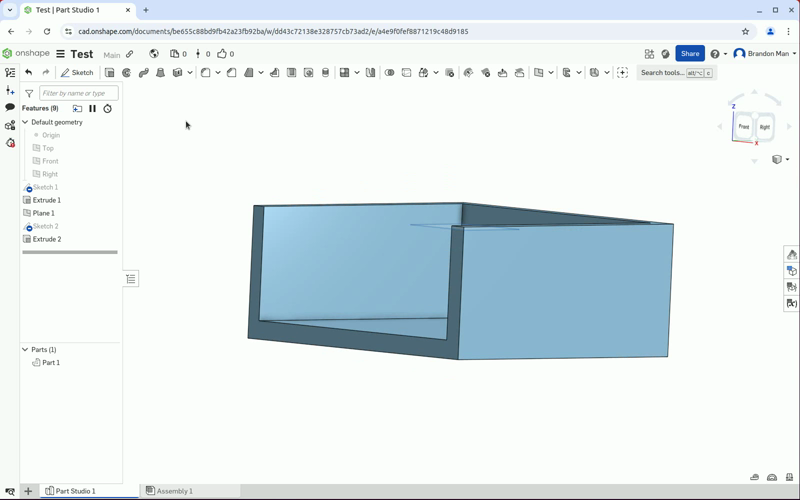
key(left, 3)
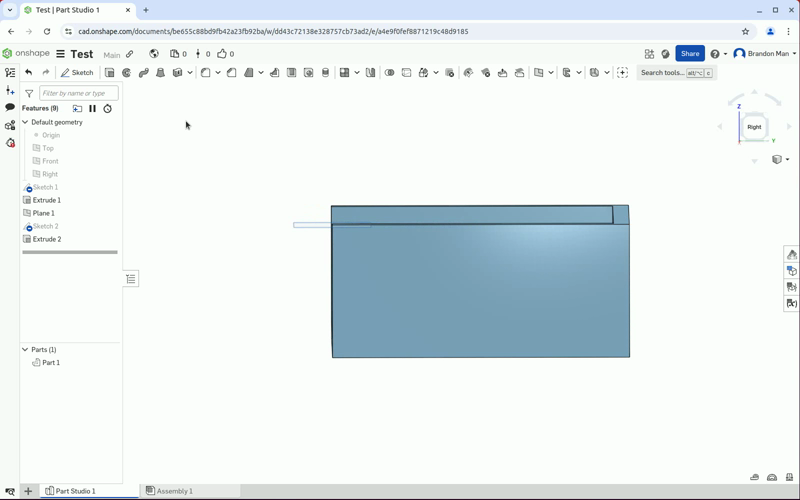
key(right, 3)
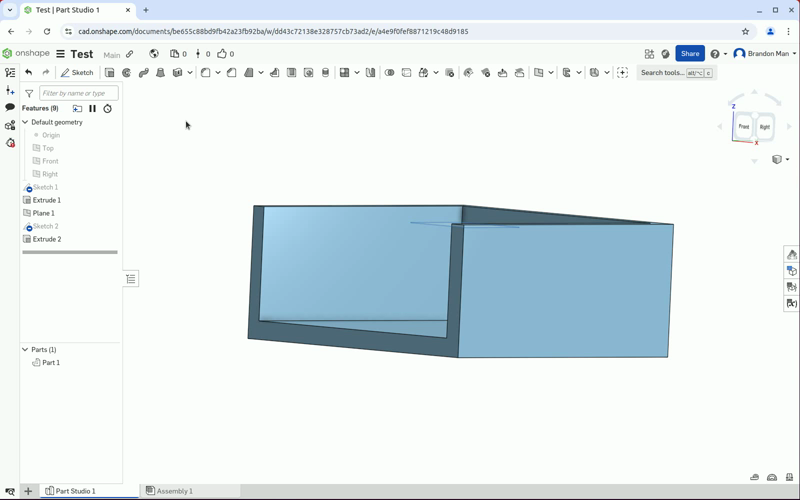
key(down, 3)
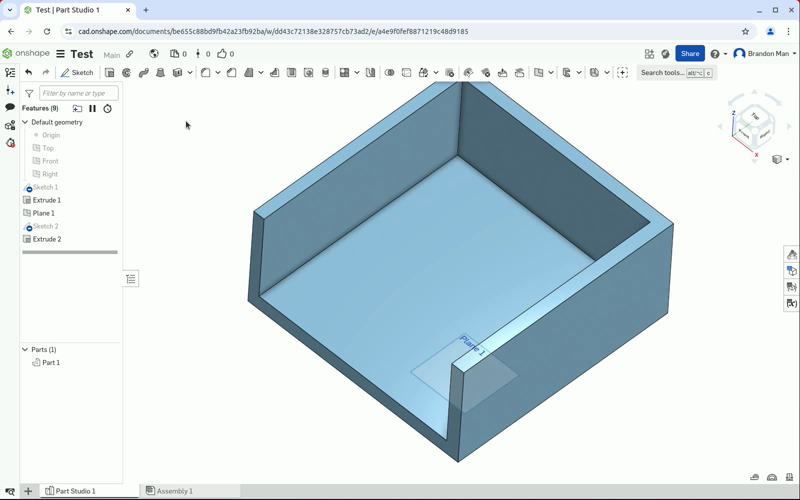
mouse_move(73, 189)
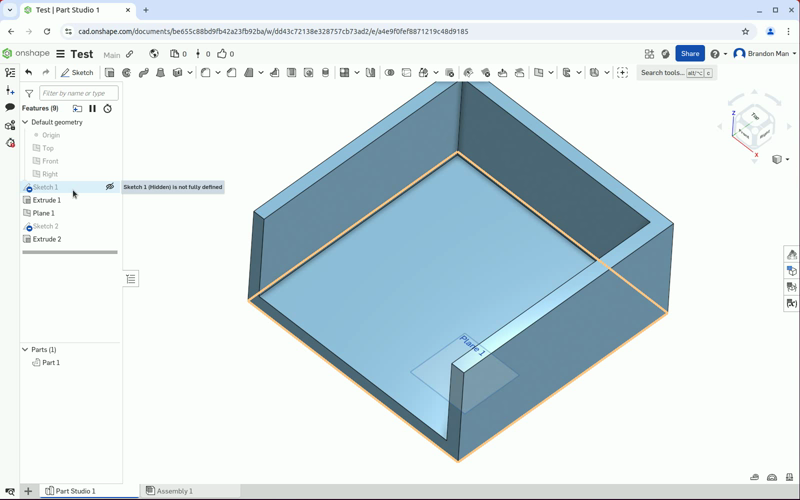
click(73, 189)